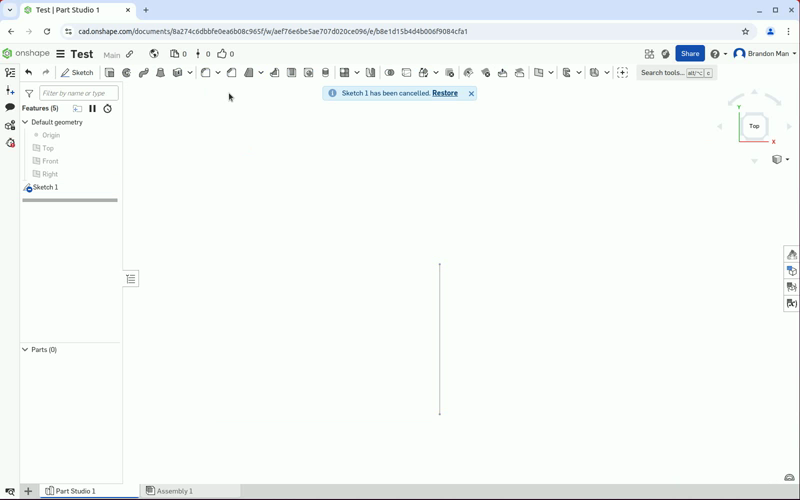
key(shift+h)
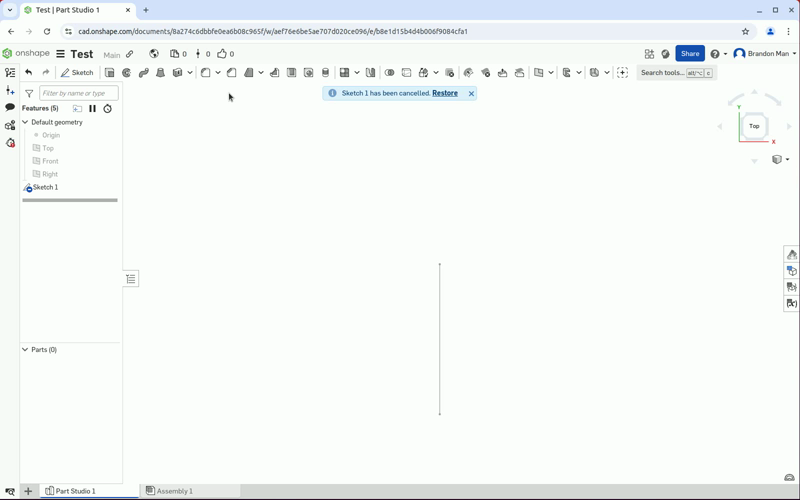
key(shift+s)
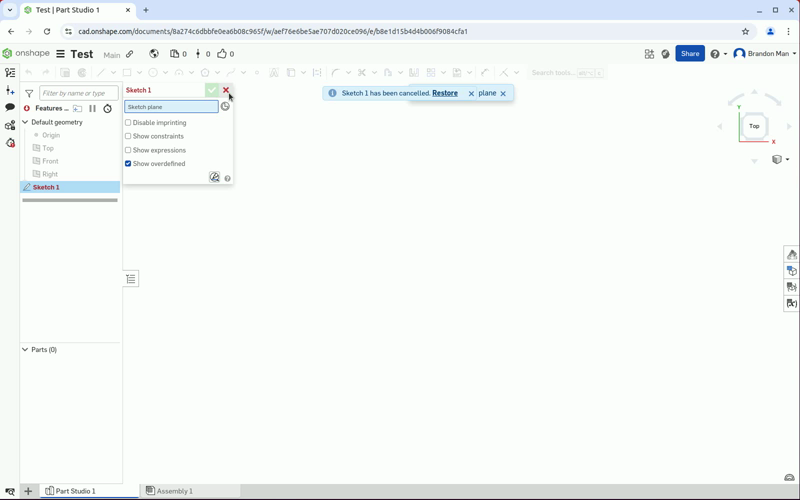
mouse_move(73, 150)
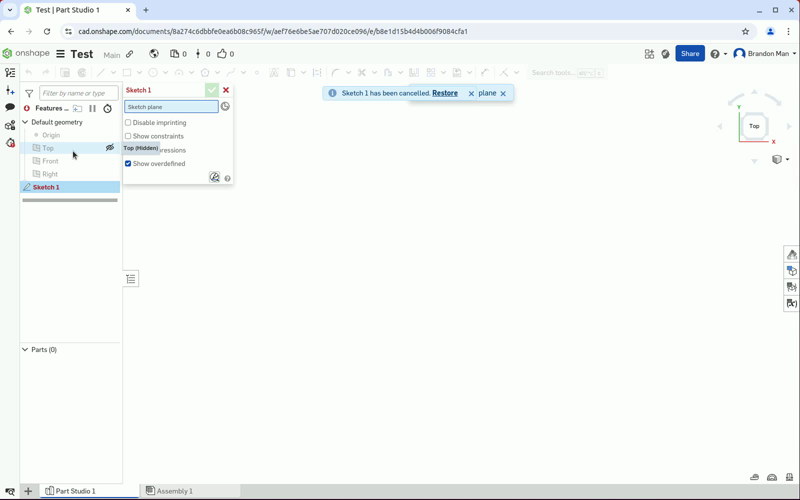
click(73, 150)
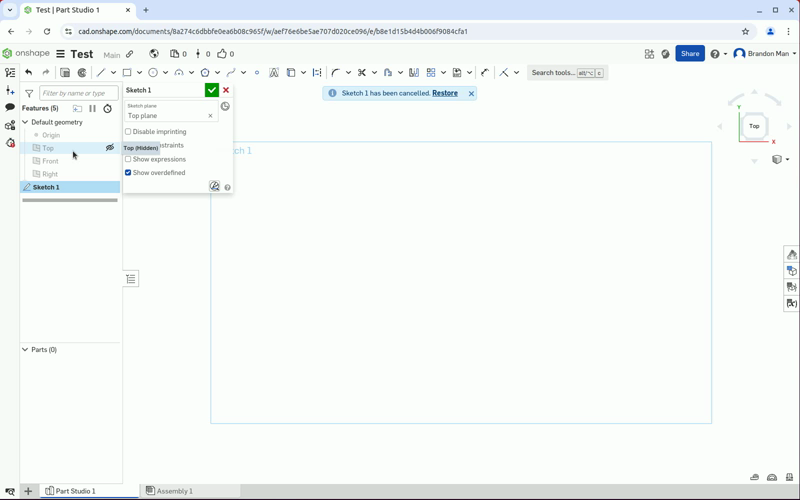
mouse_move(73, 352)
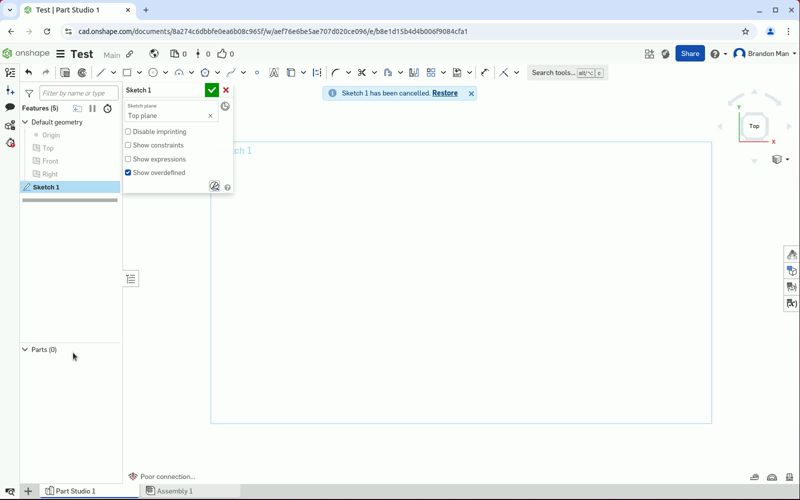
key(y)
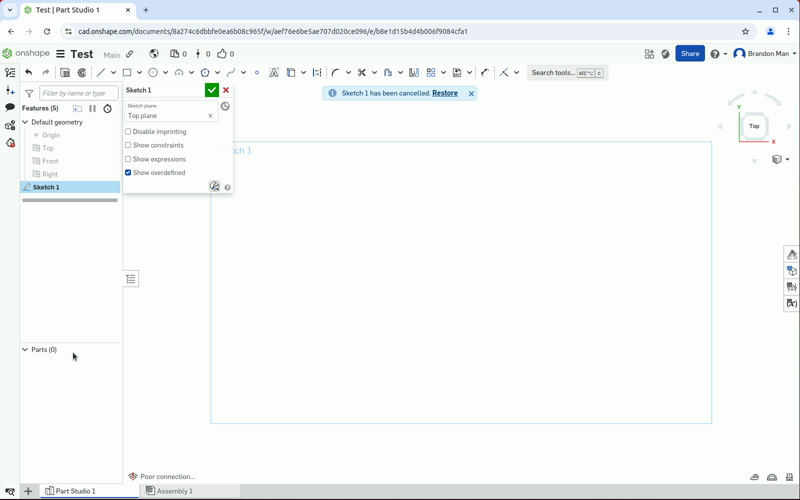
key(l)
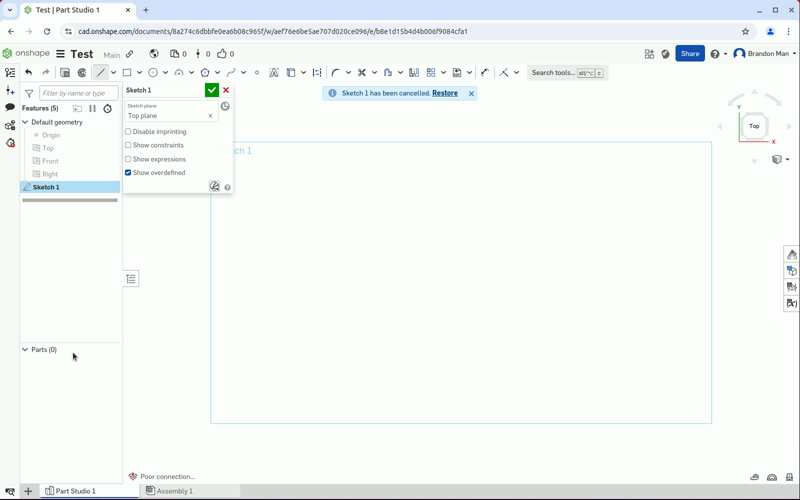
key_down(shift)
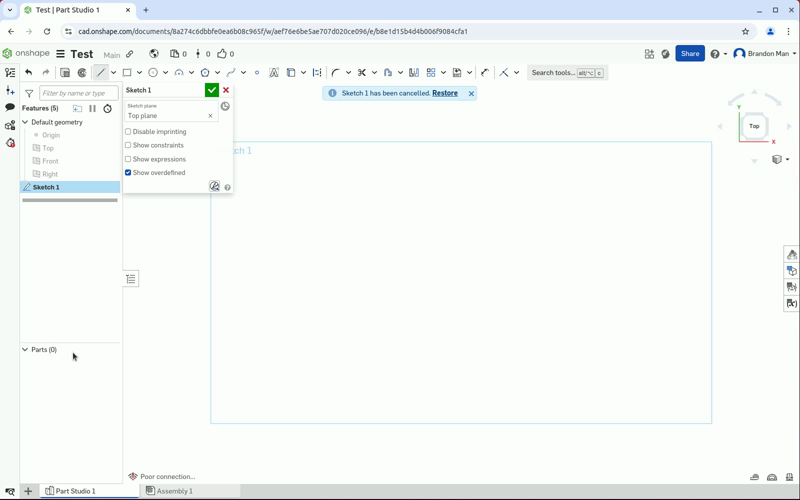
mouse_move(404, 345)
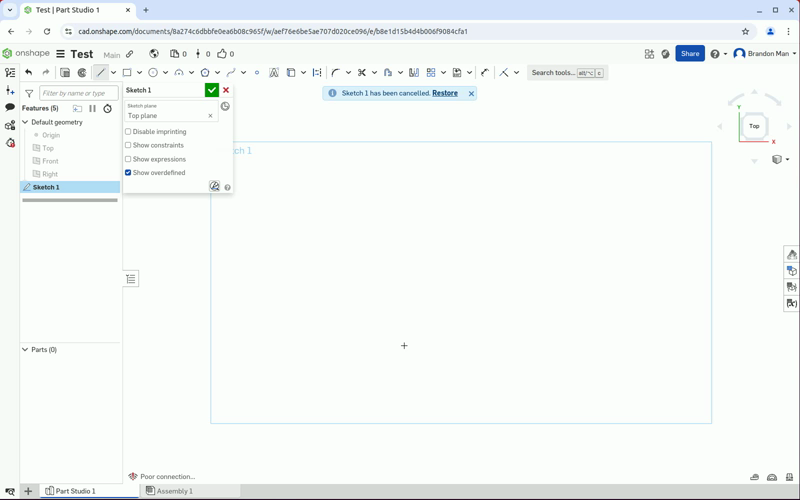
click(404, 345)
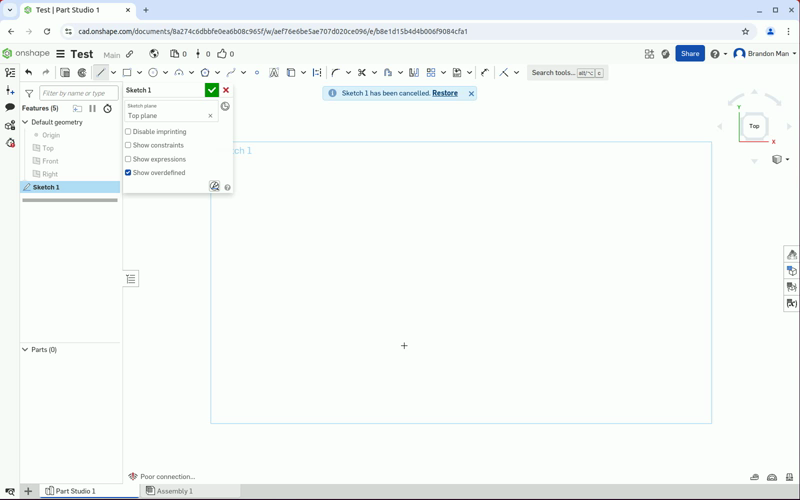
key_up(shift)
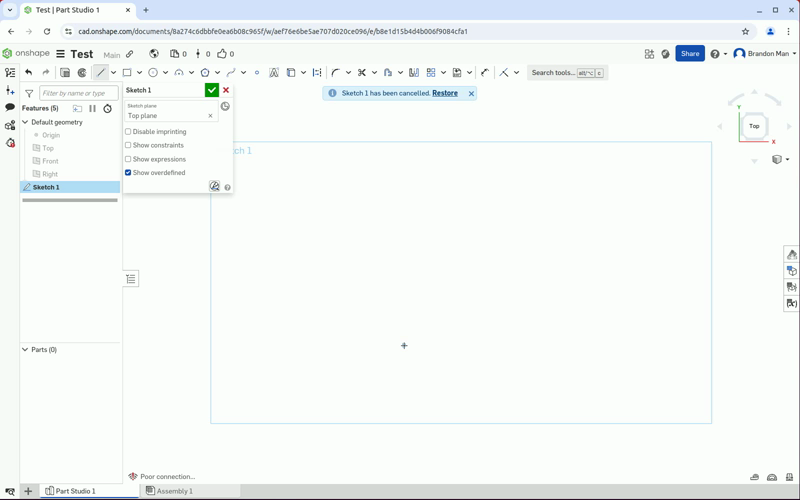
key_down(shift)
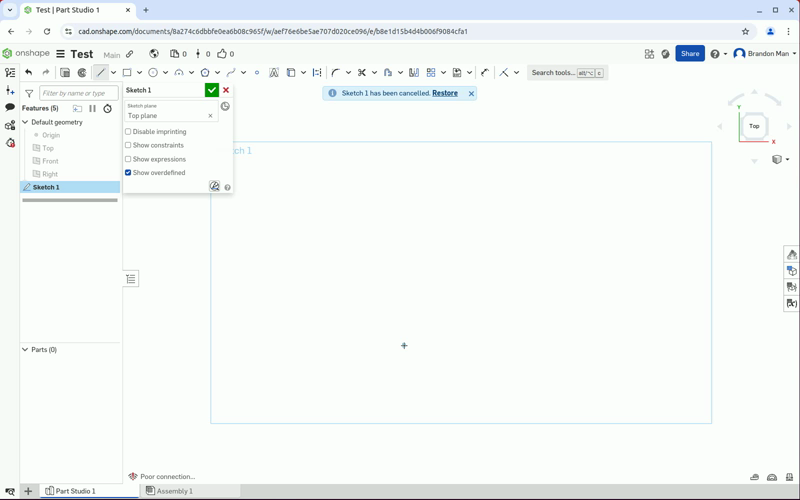
mouse_move(516, 345)
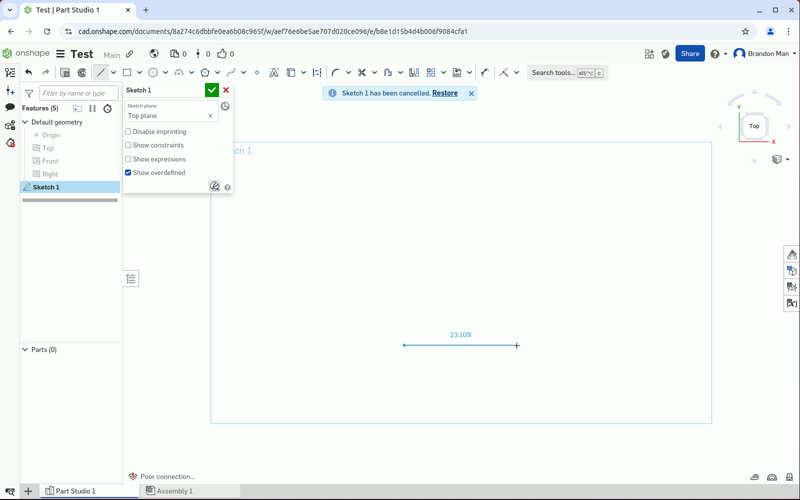
click(516, 345)
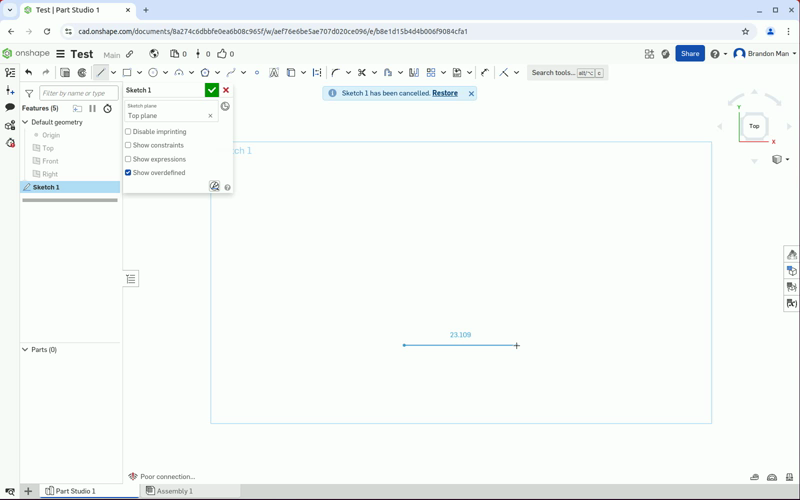
key_up(shift)
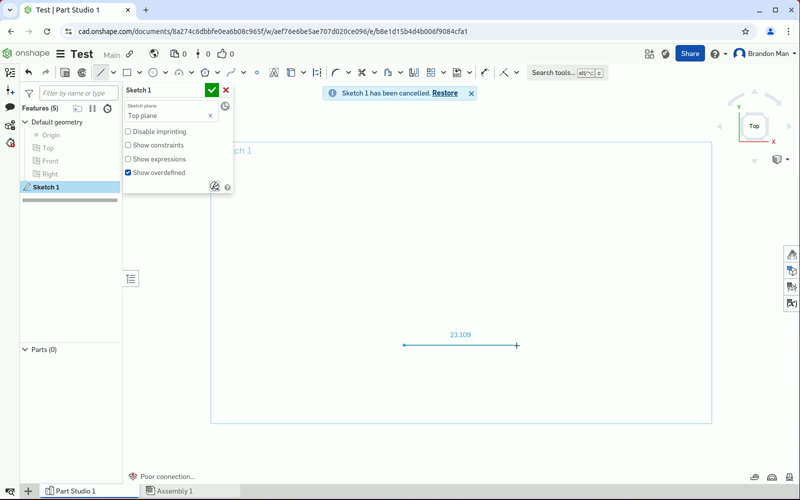
key_down(shift)
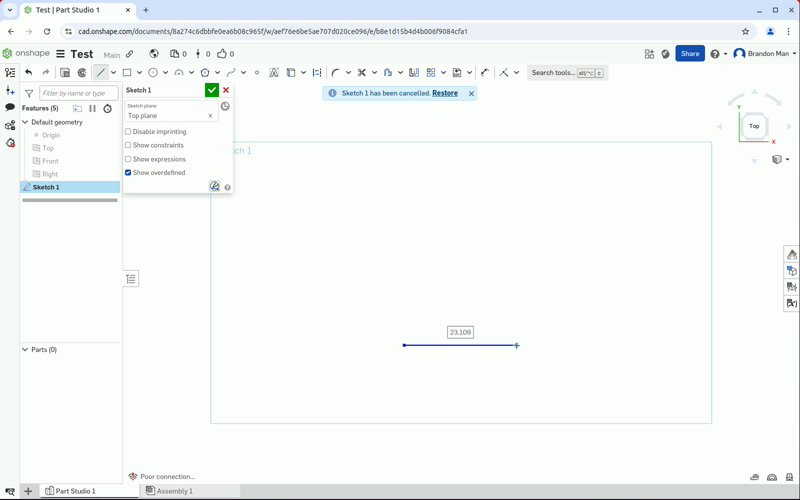
mouse_move(516, 220)
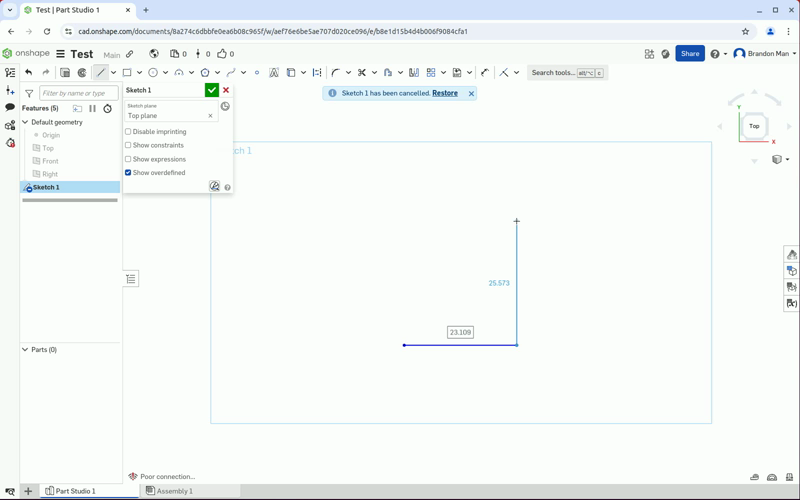
click(516, 220)
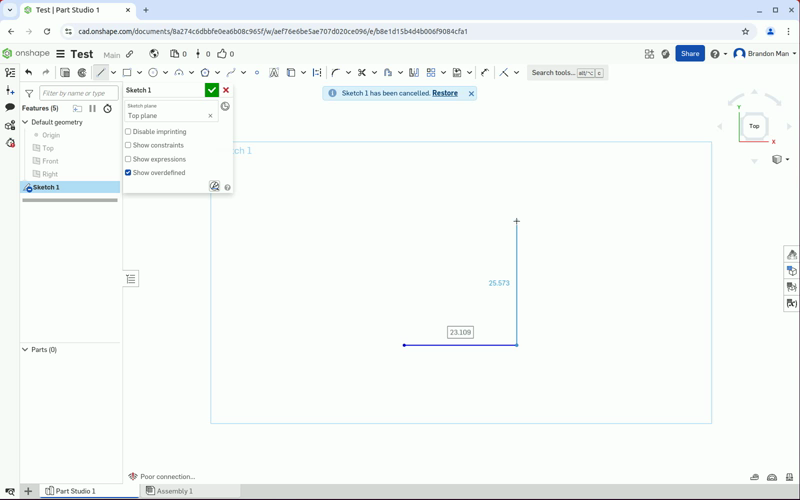
key_up(shift)
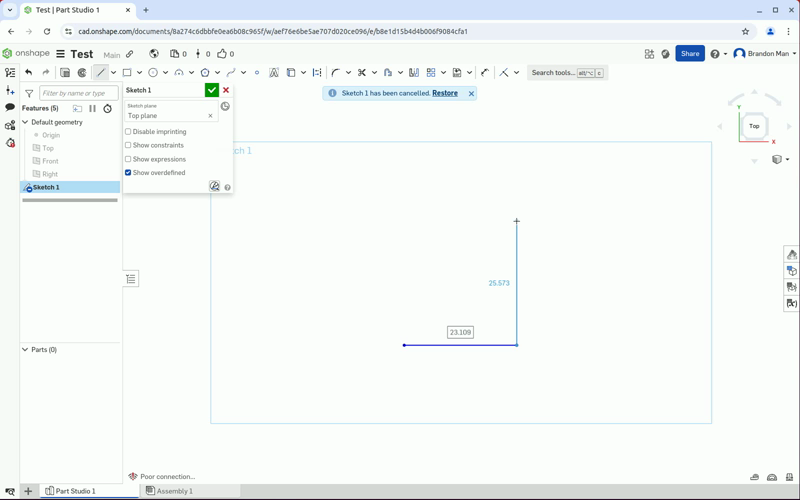
key_down(shift)
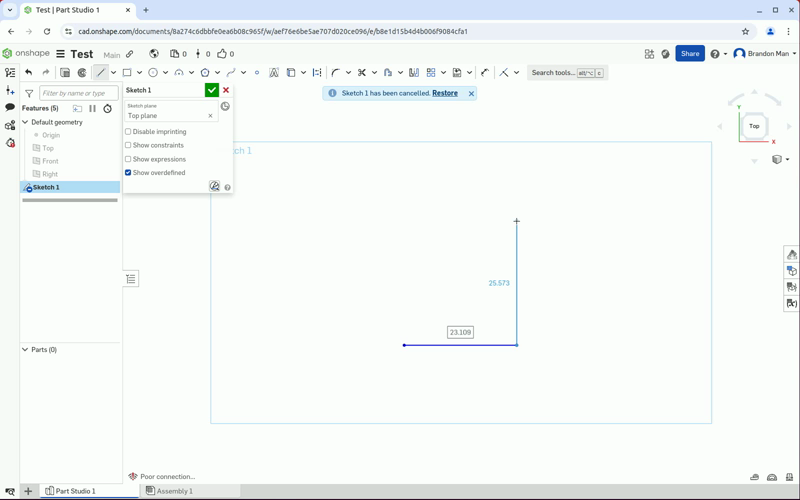
mouse_move(404, 220)
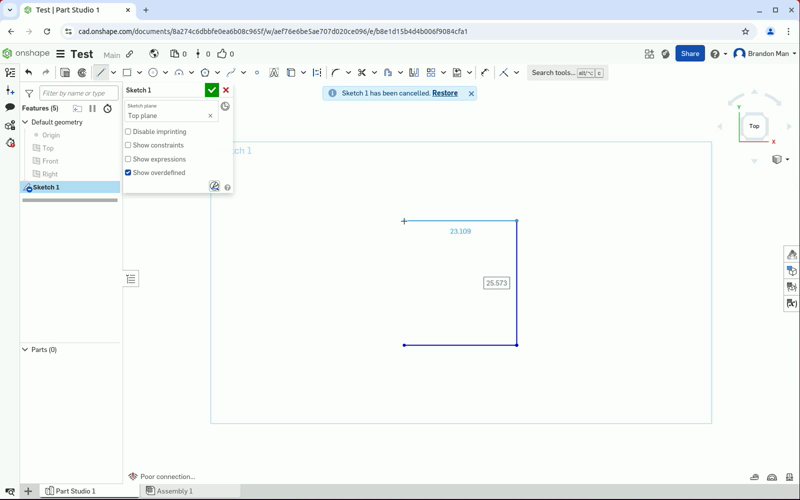
click(404, 220)
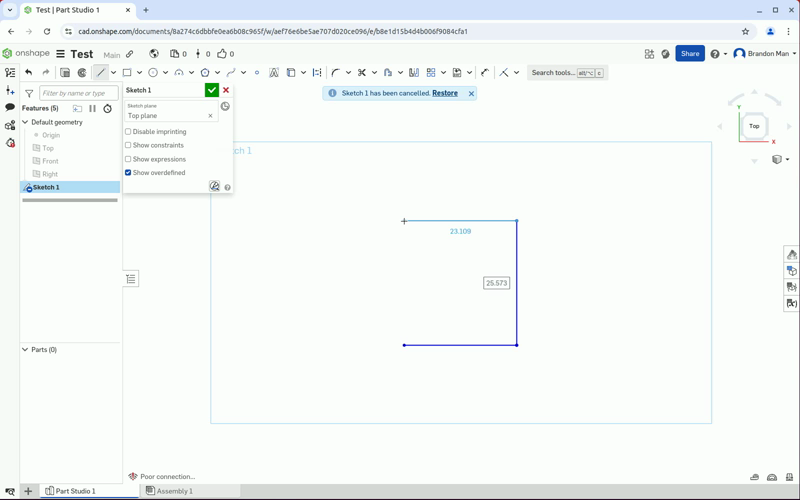
key_up(shift)
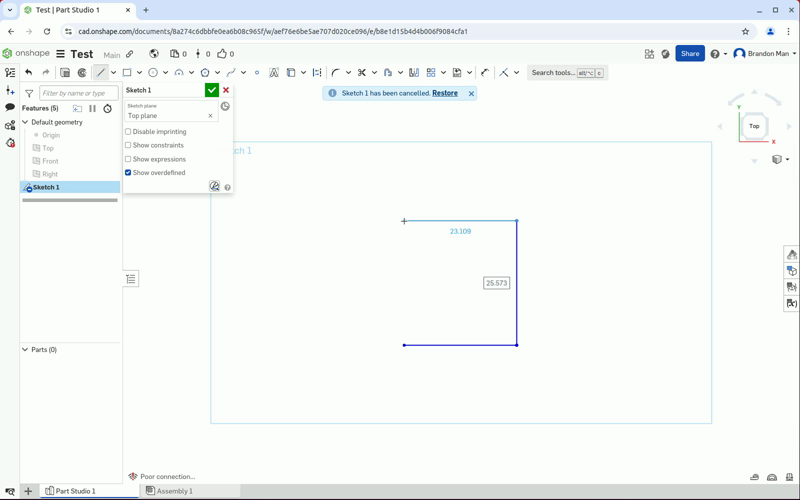
key_down(shift)
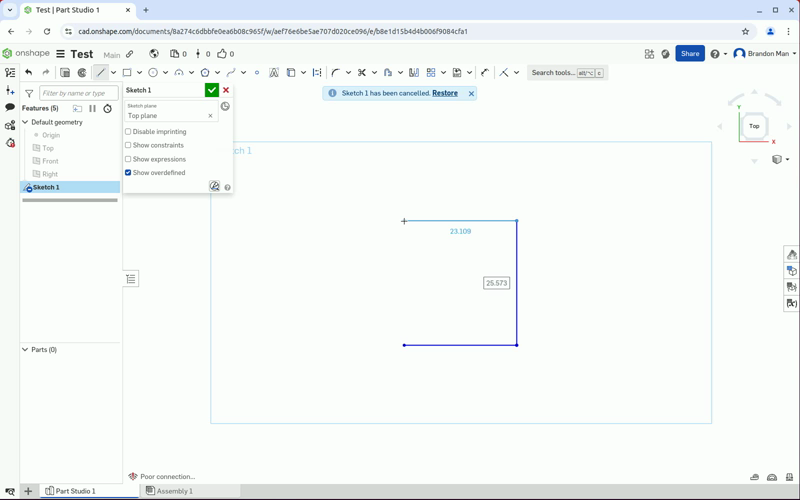
mouse_move(404, 345)
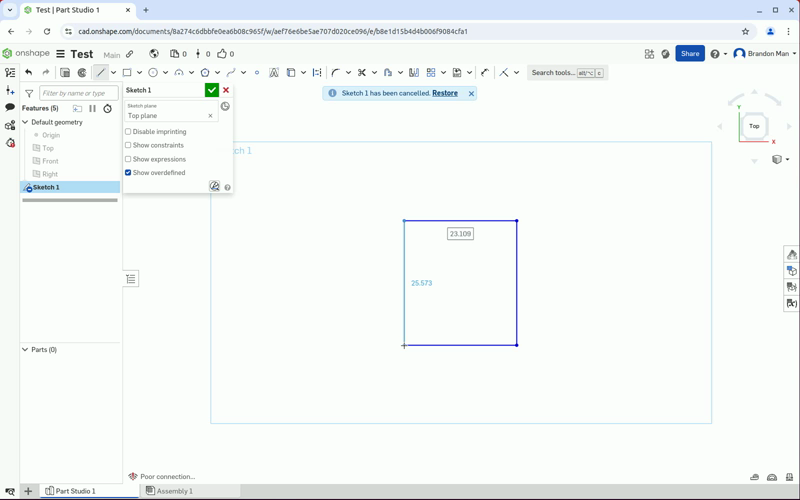
key_up(shift)
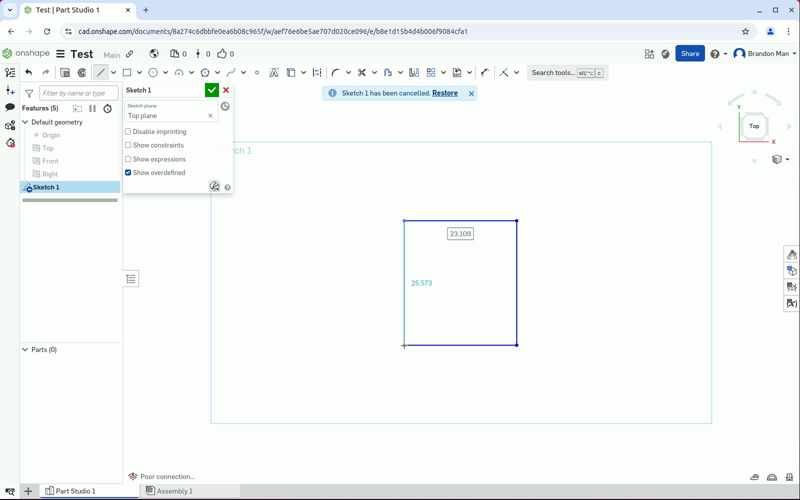
click(404, 345)
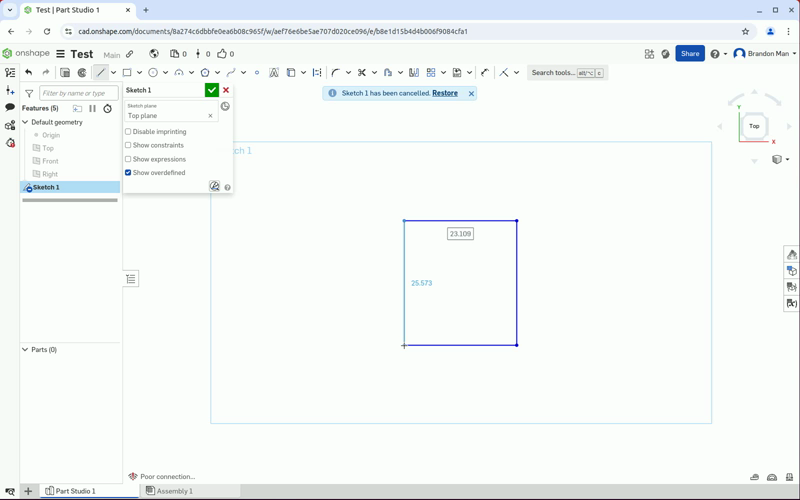
key(esc)
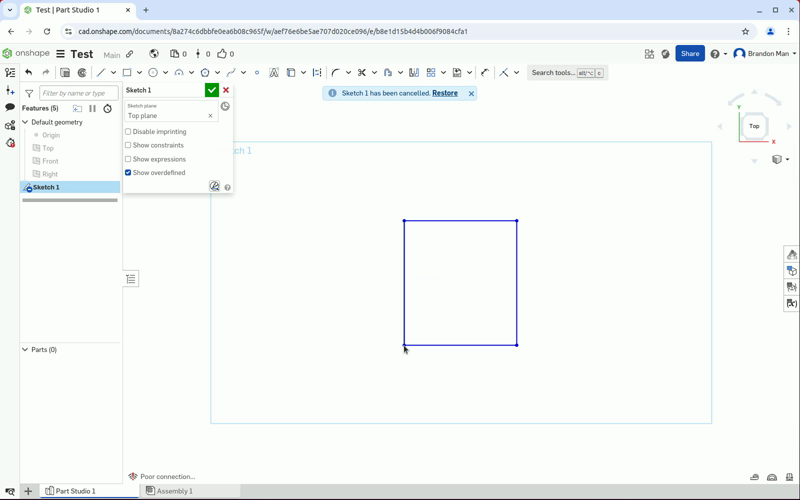
mouse_move(469, 303)
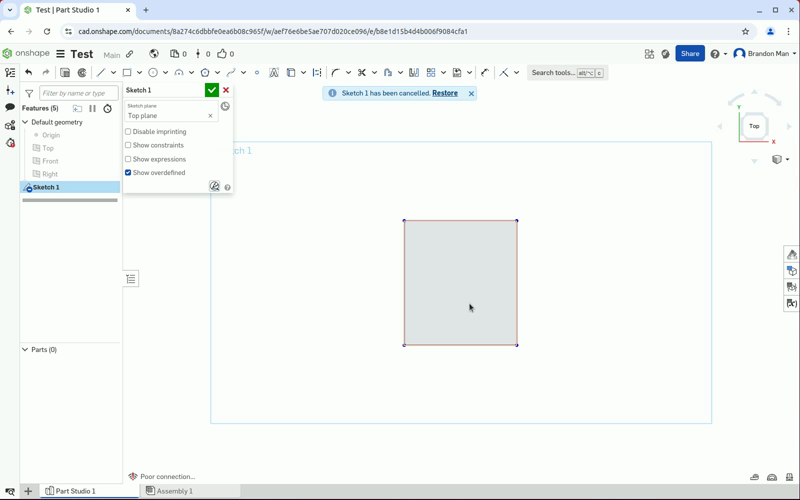
click(469, 303)
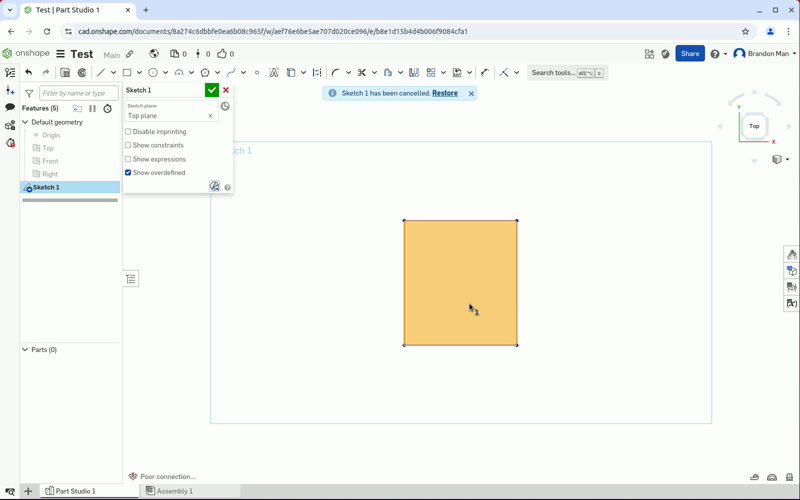
mouse_move(73, 352)
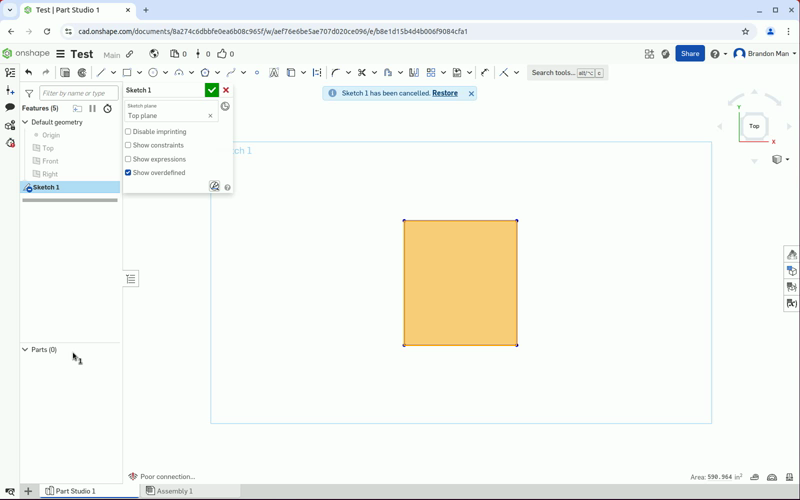
key(shift+y)
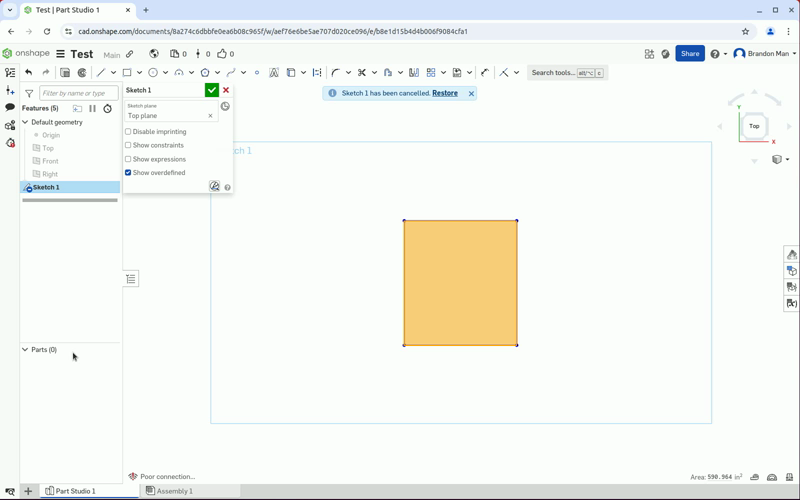
key(shift+e)
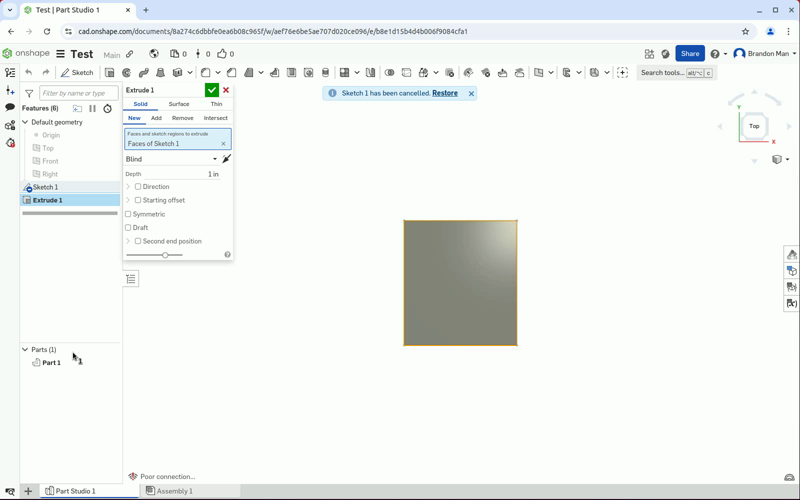
mouse_move(143, 106)
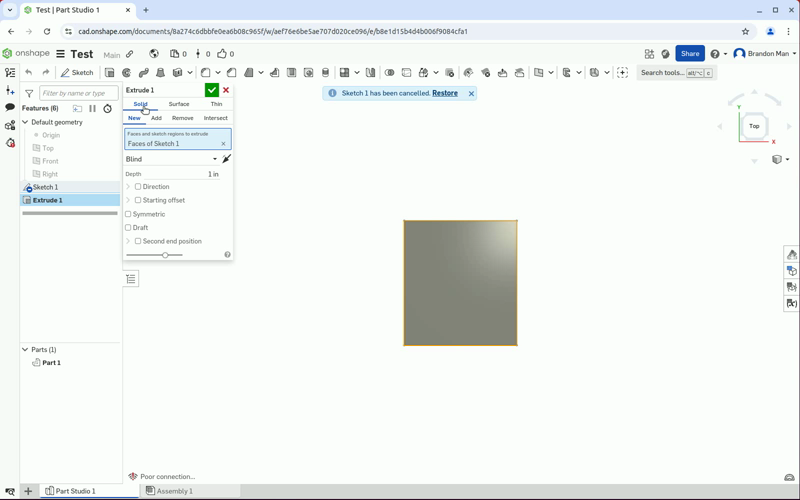
click(143, 106)
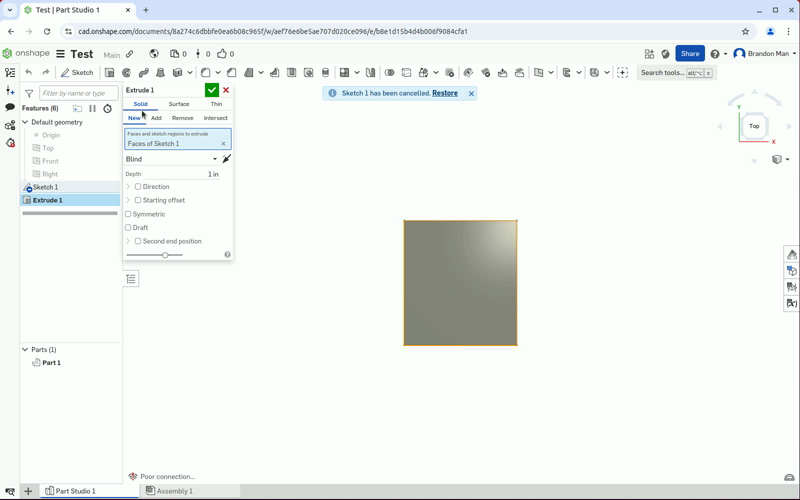
mouse_move(137, 120)
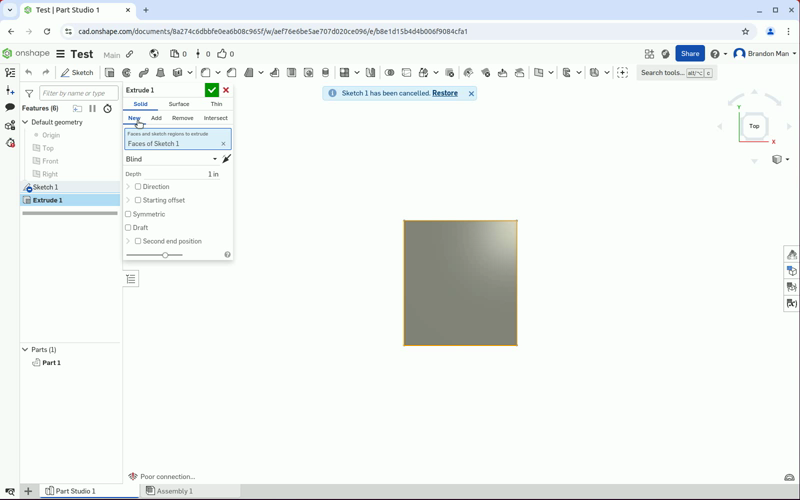
click(137, 120)
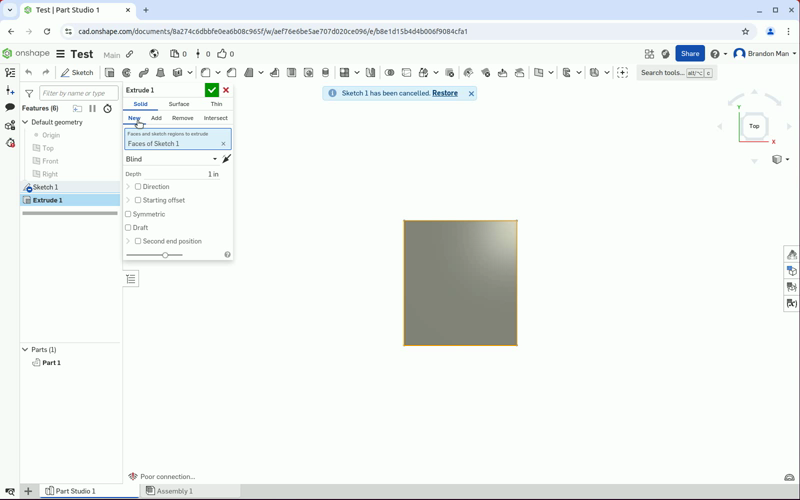
key(tab, 4)
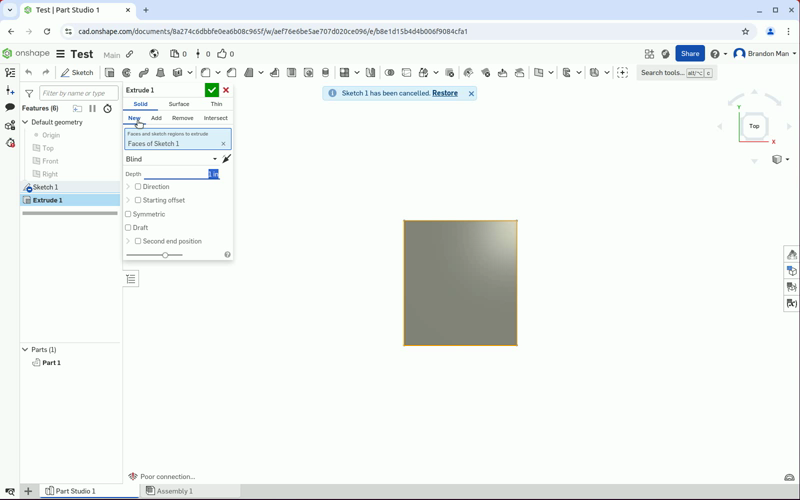
text(23.108)
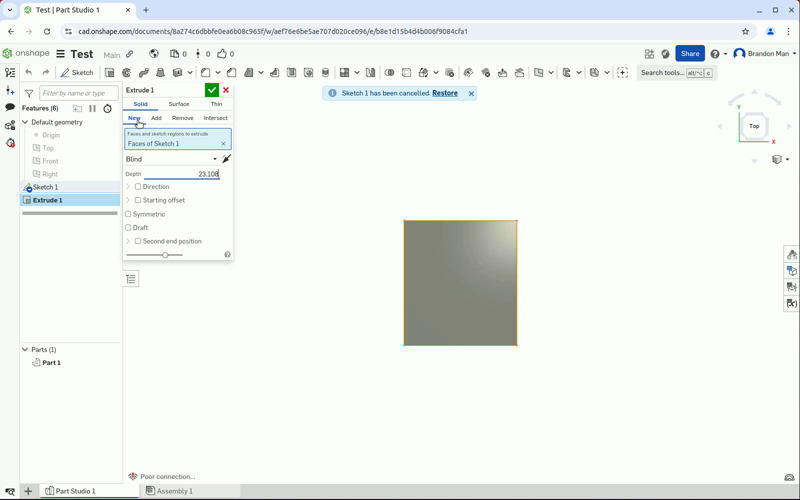
key(enter)
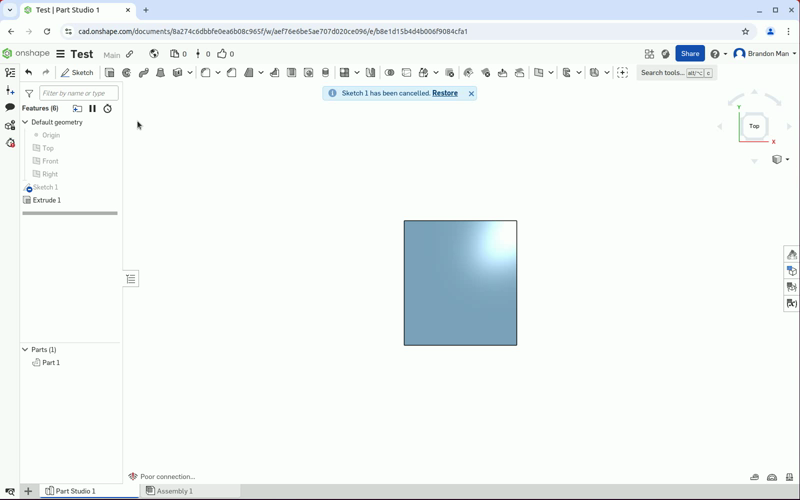
key(shift+h)
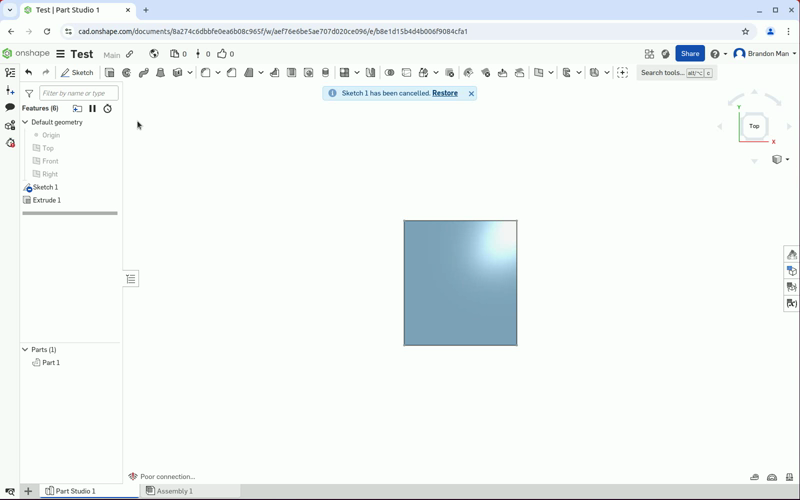
key(shift+h)
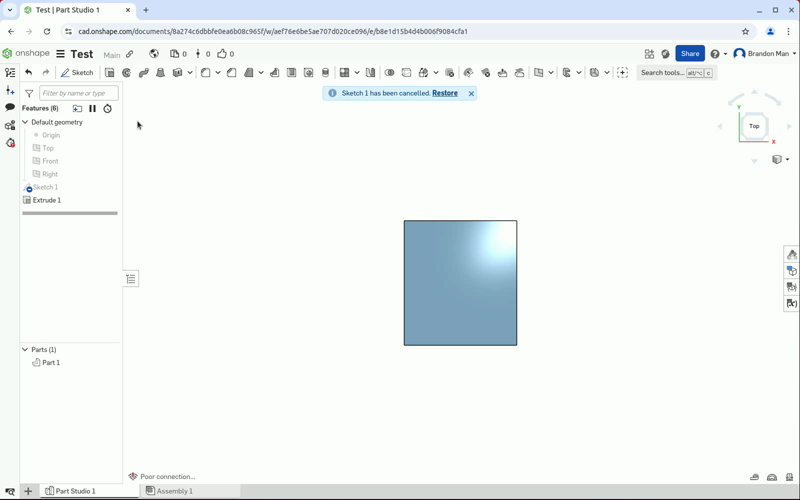
mouse_move(73, 189)
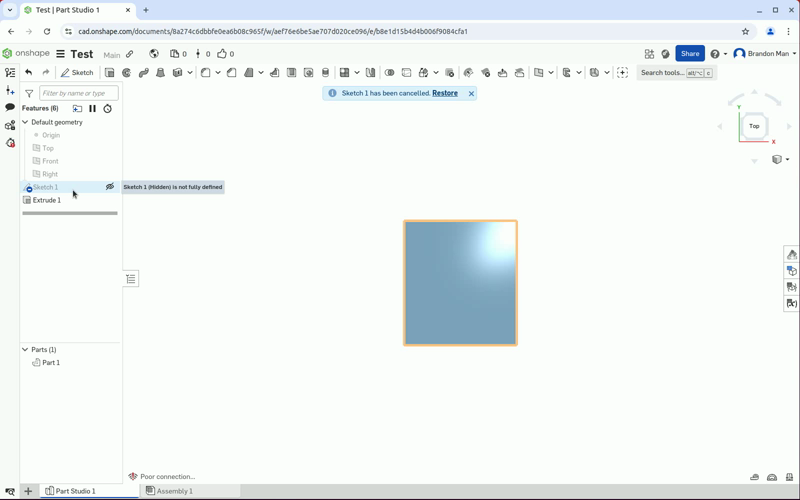
click(73, 189)
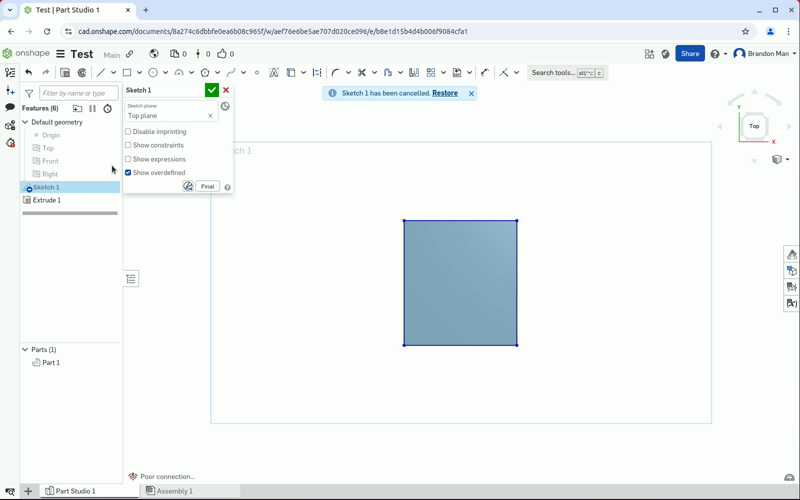
mouse_move(229, 92)
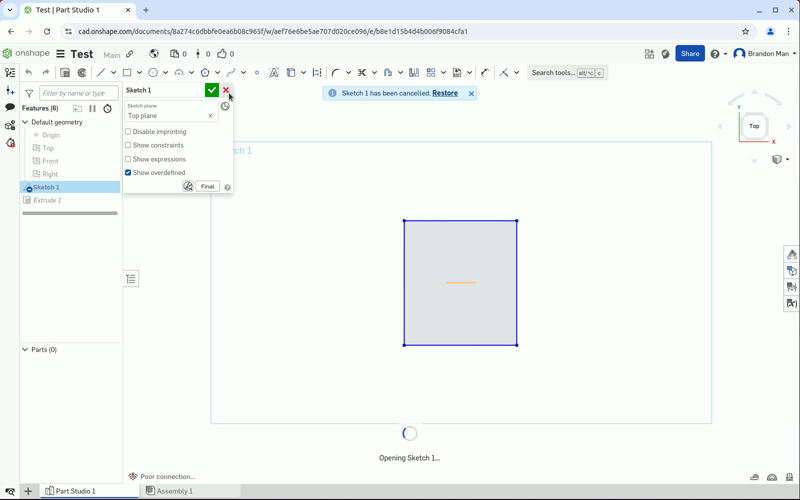
click(229, 92)
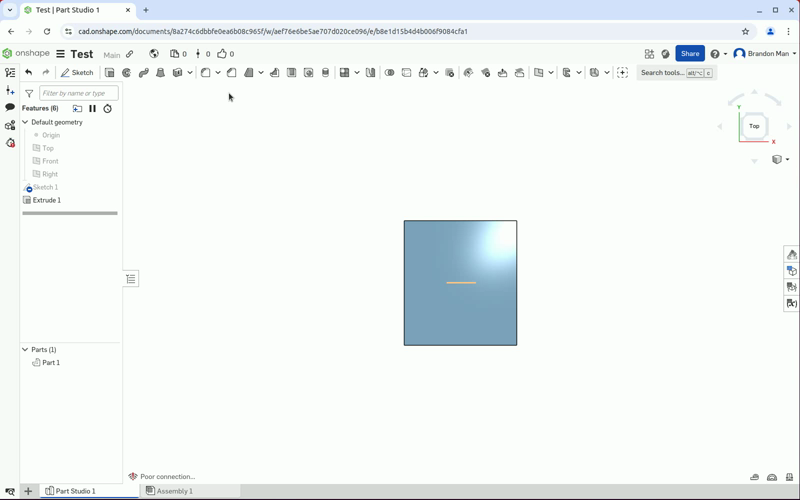
mouse_move(541, 75)
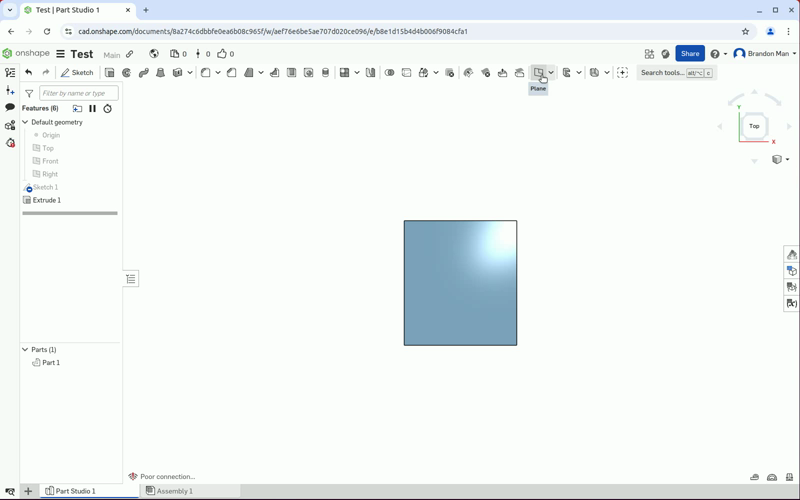
click(541, 75)
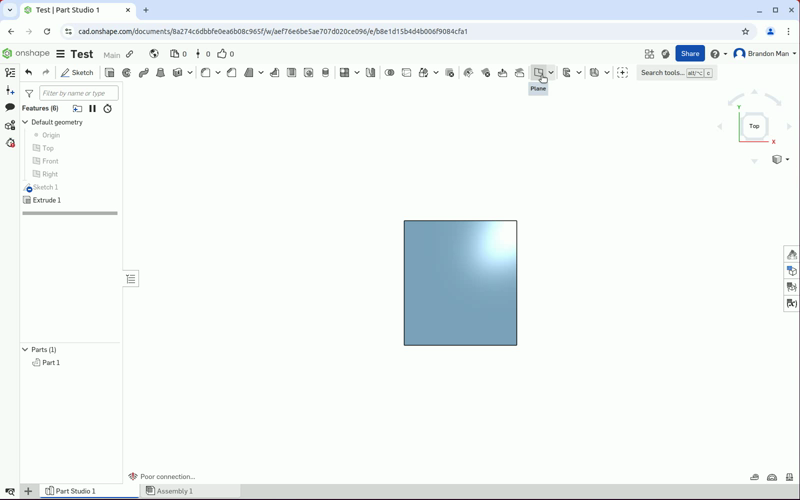
mouse_move(73, 150)
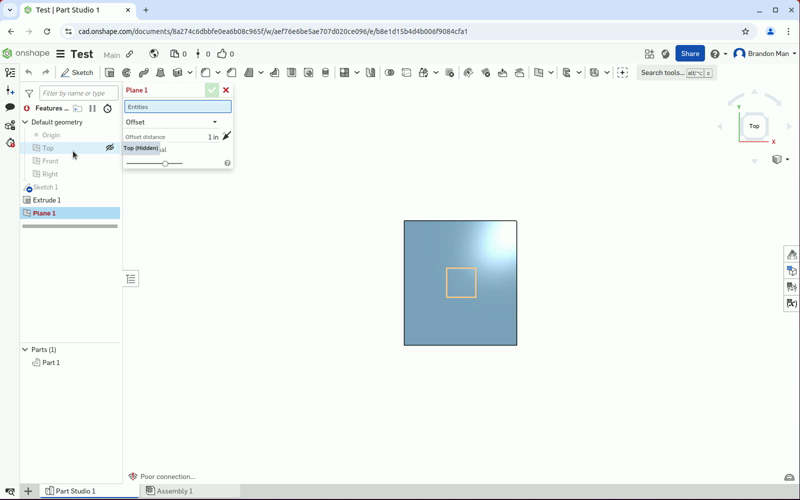
click(73, 150)
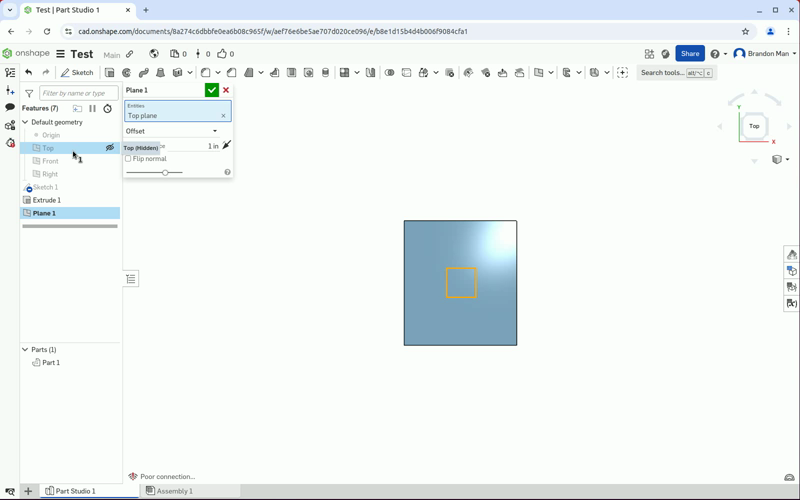
key(tab, 2)
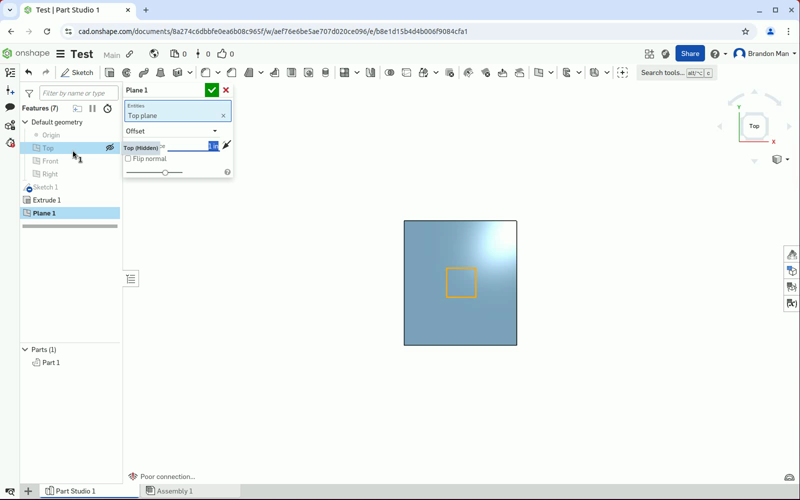
text(23.108)
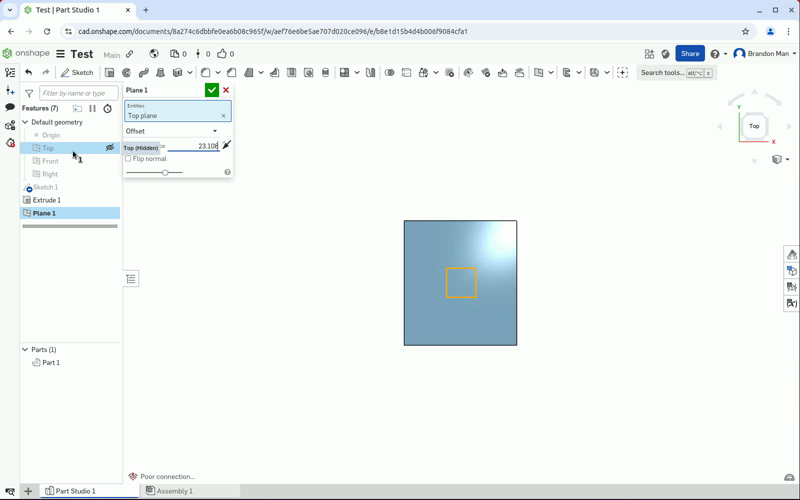
key(enter, 2)
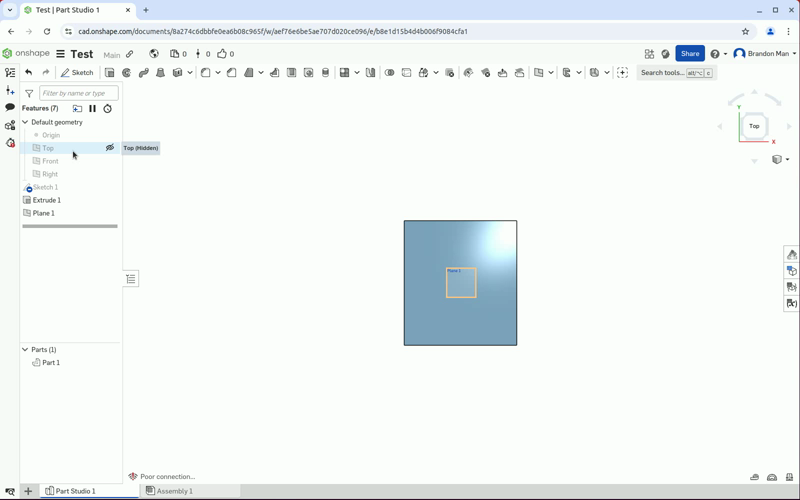
key(shift+s)
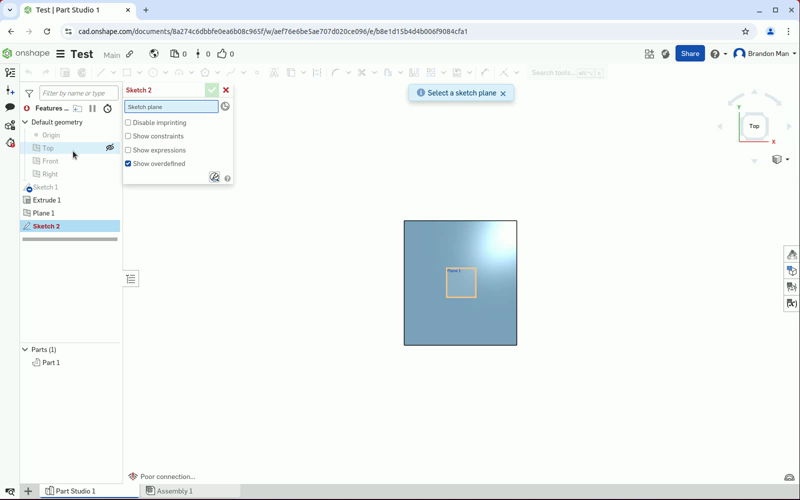
mouse_move(73, 215)
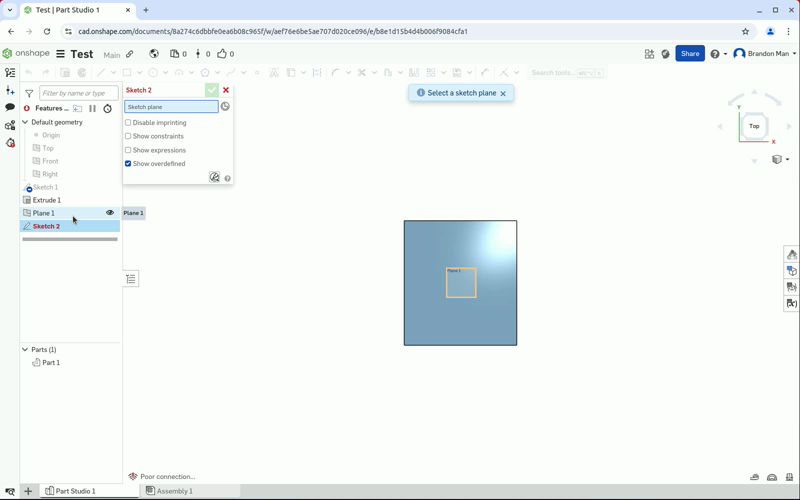
click(73, 215)
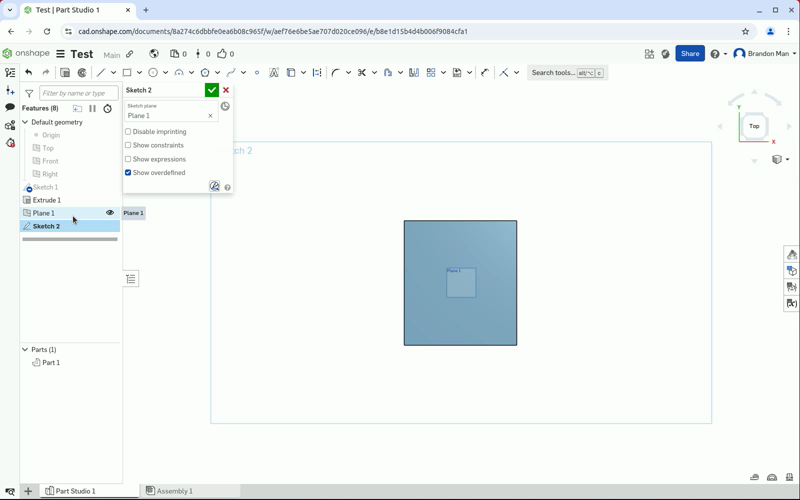
mouse_move(73, 352)
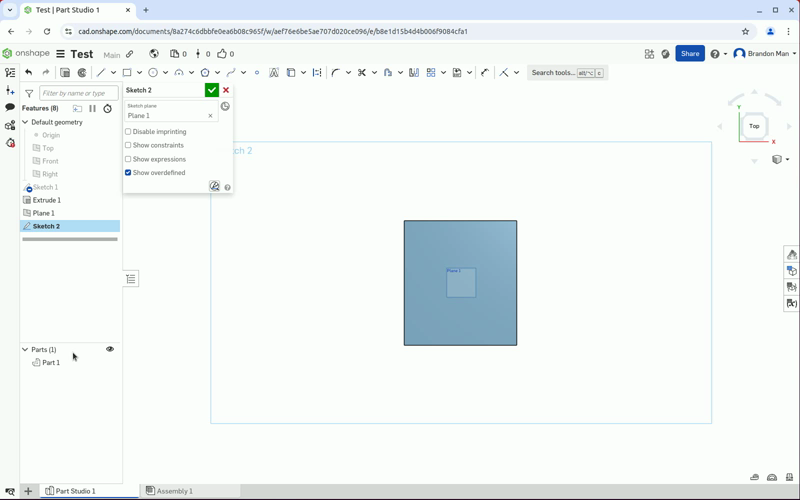
key(y)
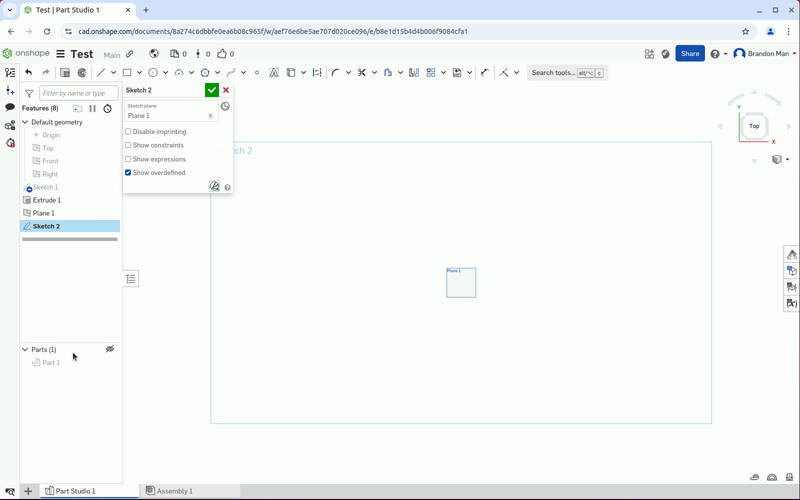
key(l)
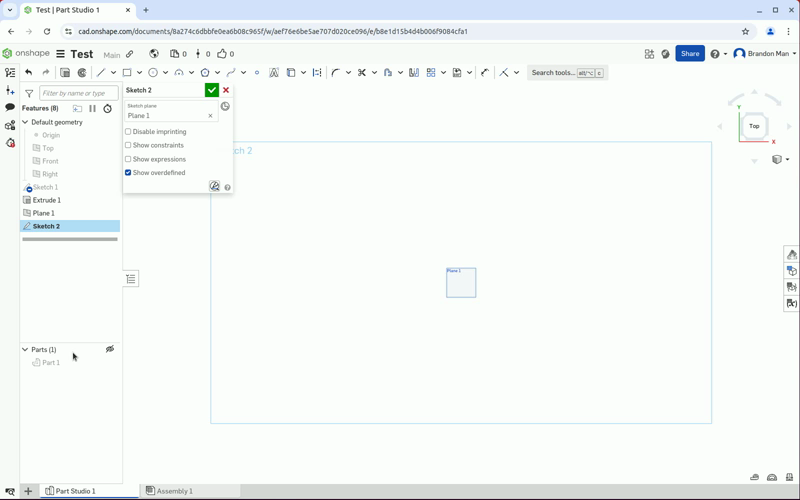
key_down(shift)
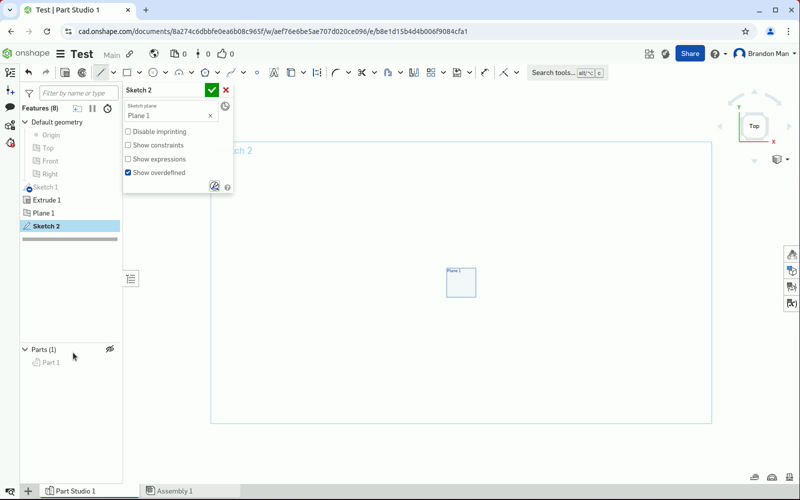
mouse_move(416, 333)
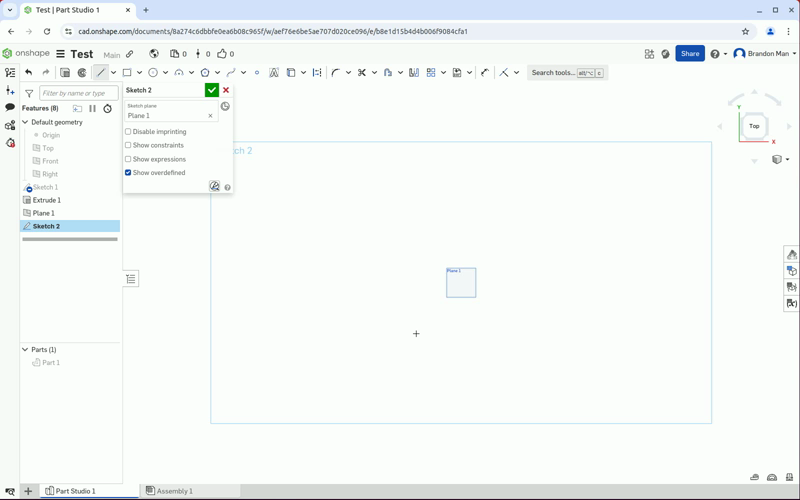
click(416, 333)
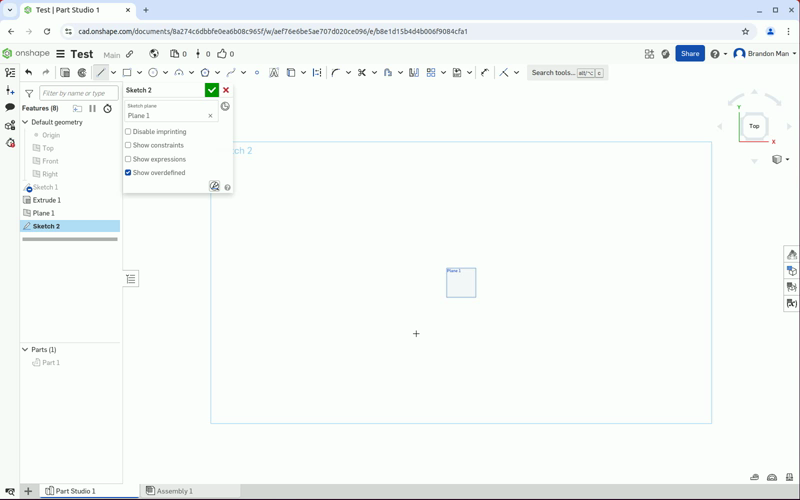
key_up(shift)
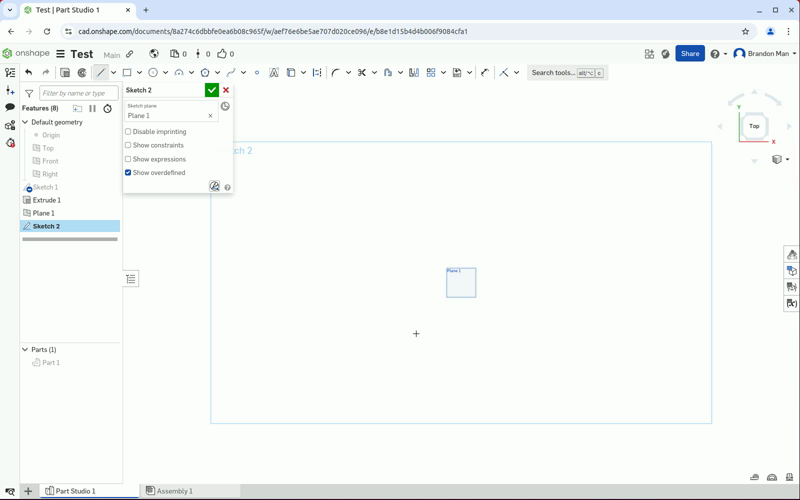
key_down(shift)
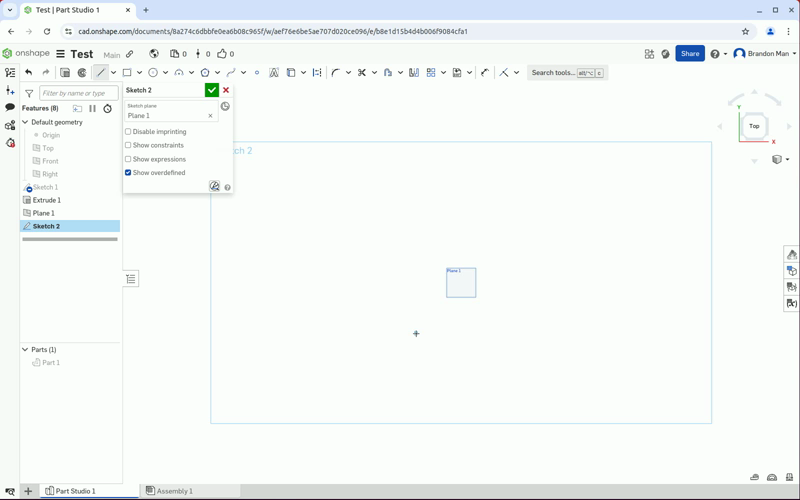
mouse_move(505, 333)
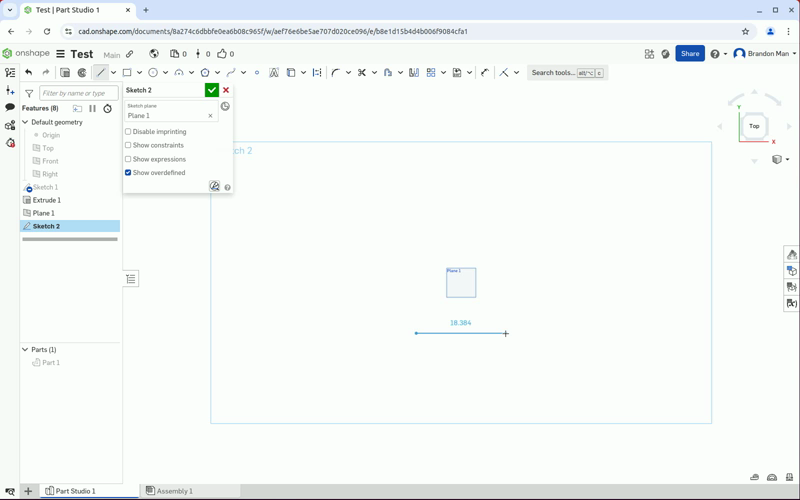
click(505, 333)
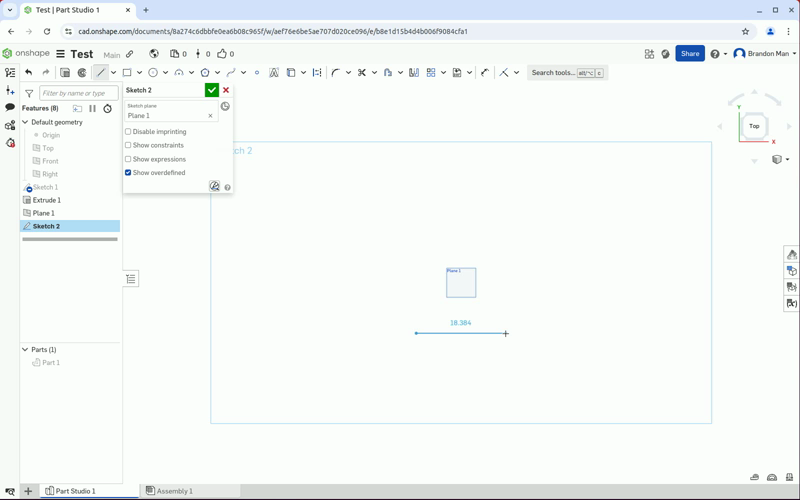
key_up(shift)
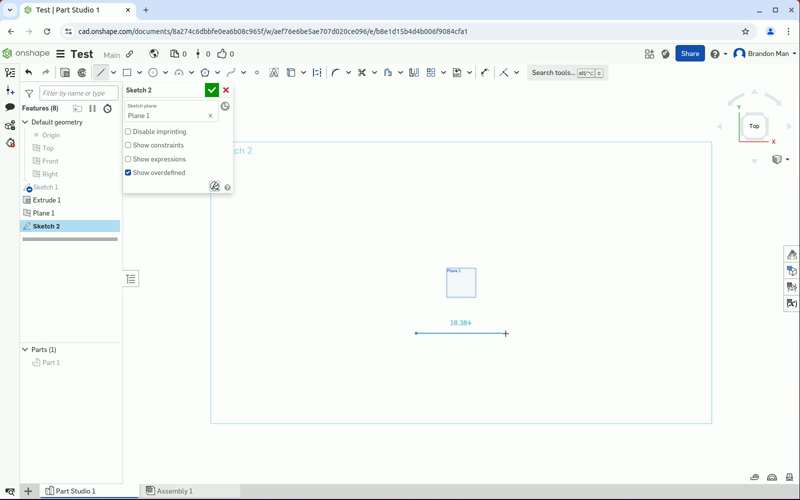
key_down(shift)
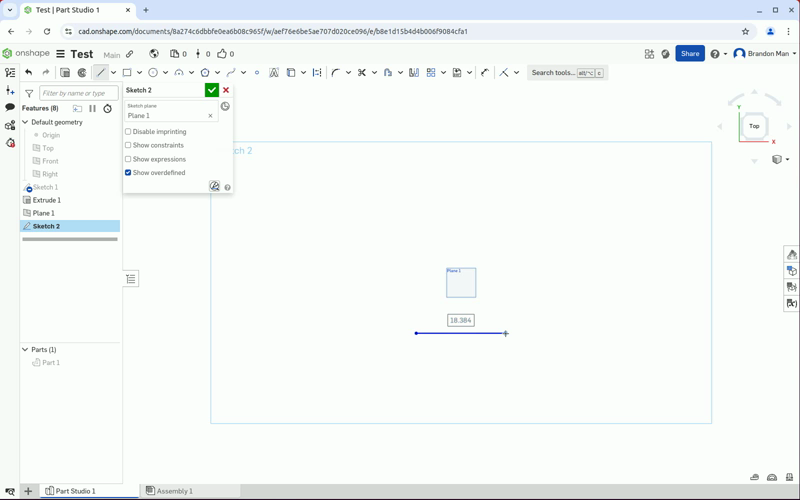
mouse_move(505, 232)
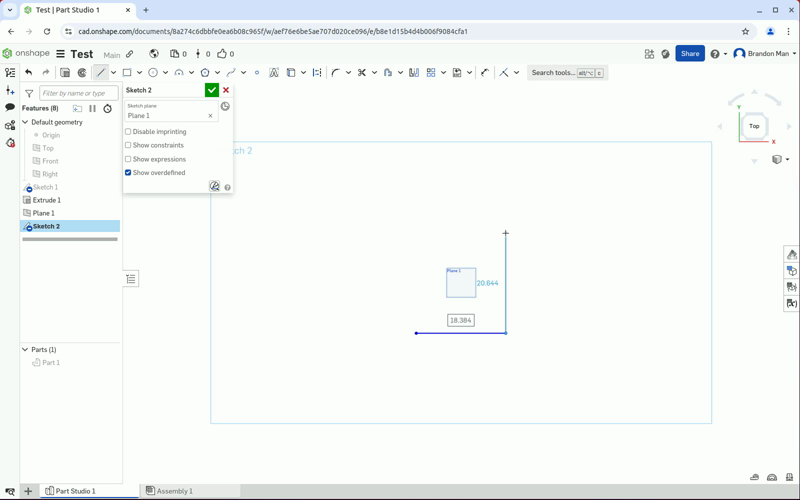
click(505, 232)
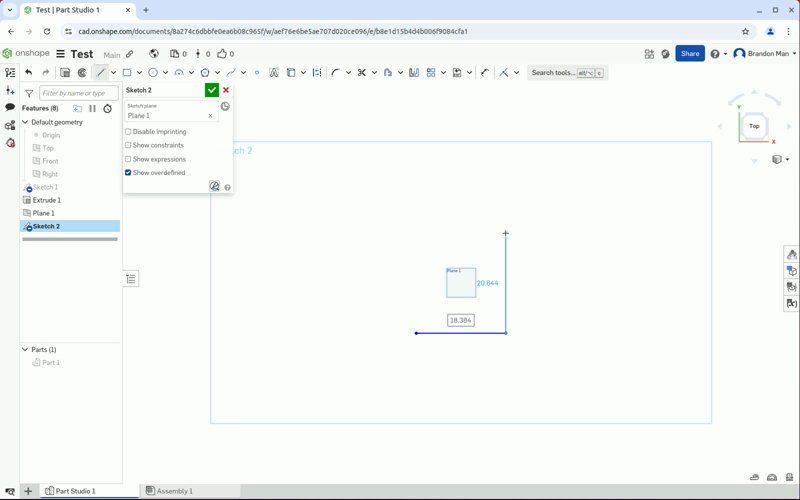
key_up(shift)
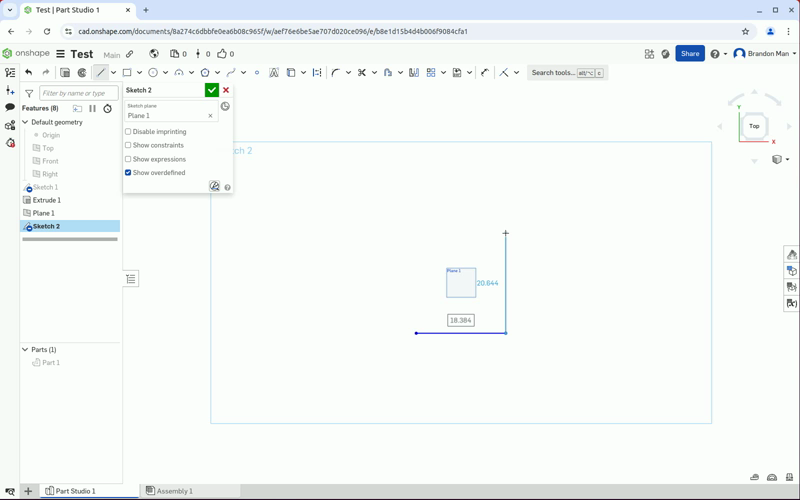
key_down(shift)
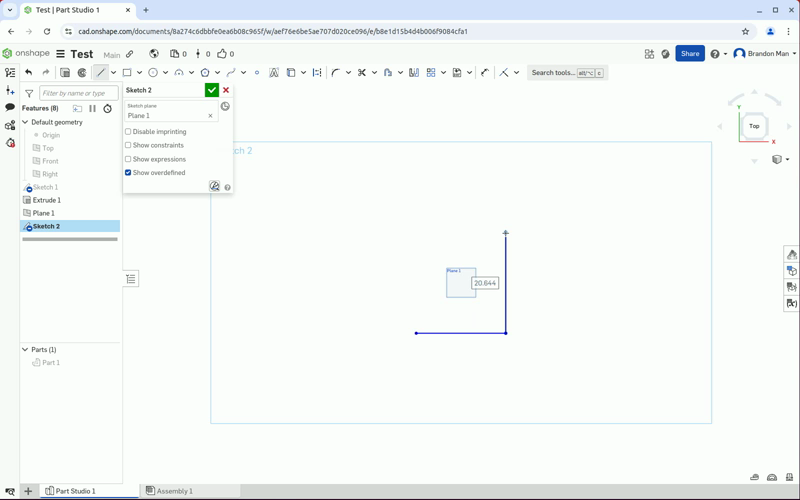
mouse_move(416, 232)
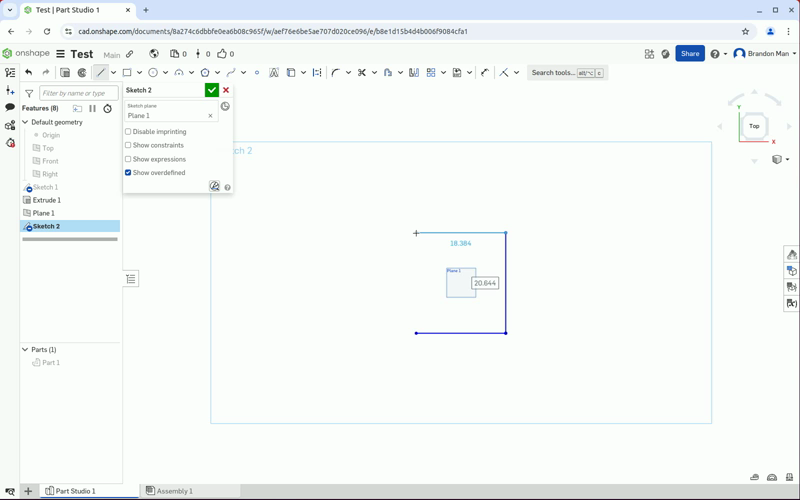
click(416, 232)
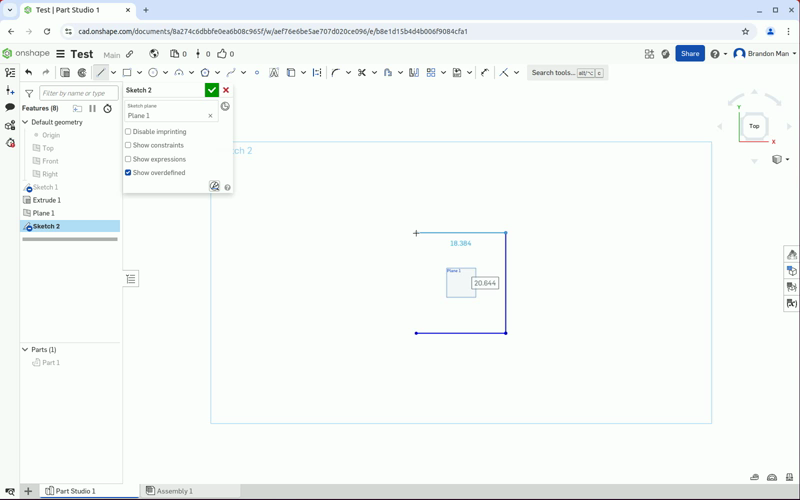
key_up(shift)
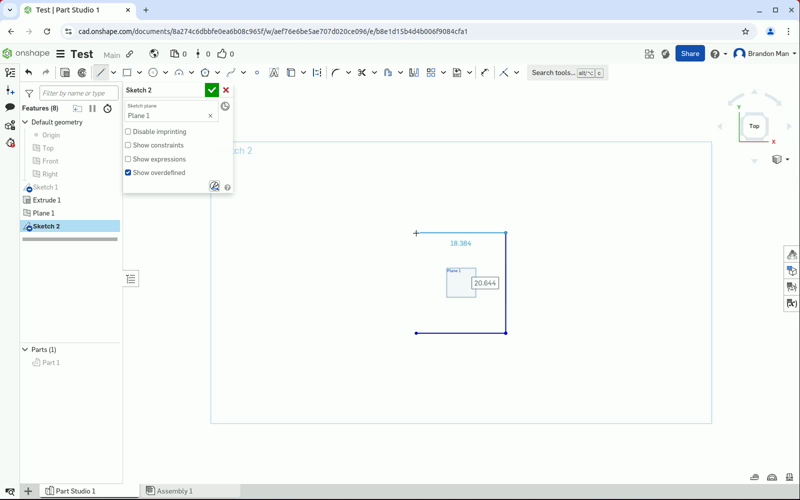
key_down(shift)
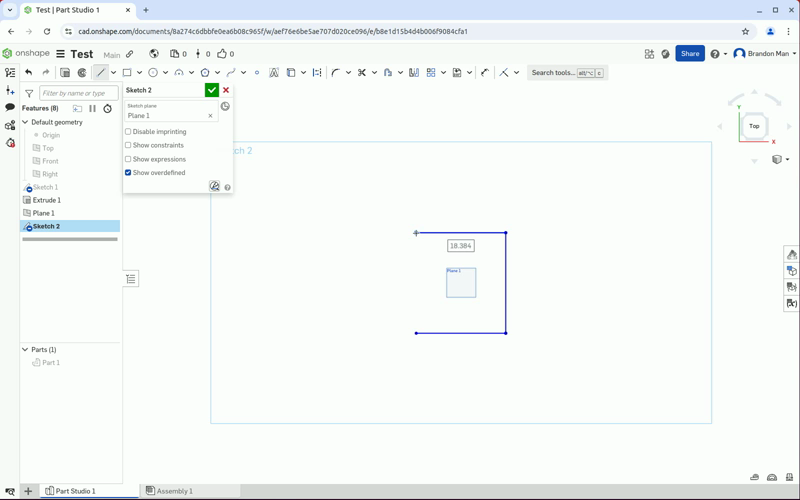
mouse_move(416, 333)
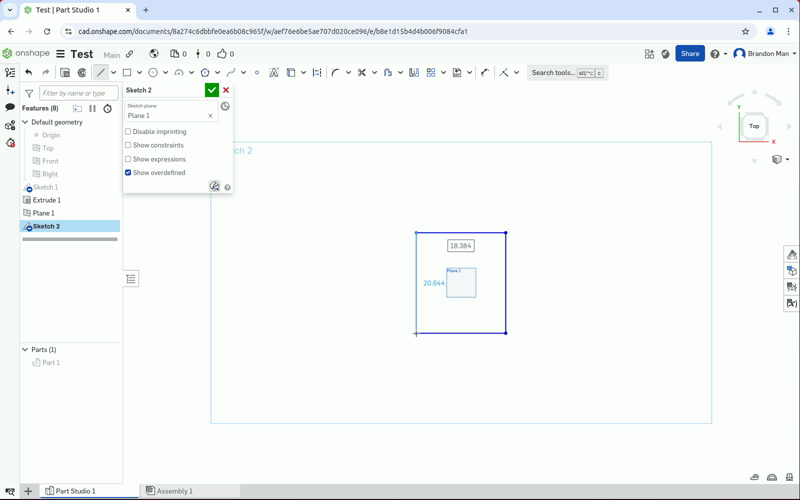
key_up(shift)
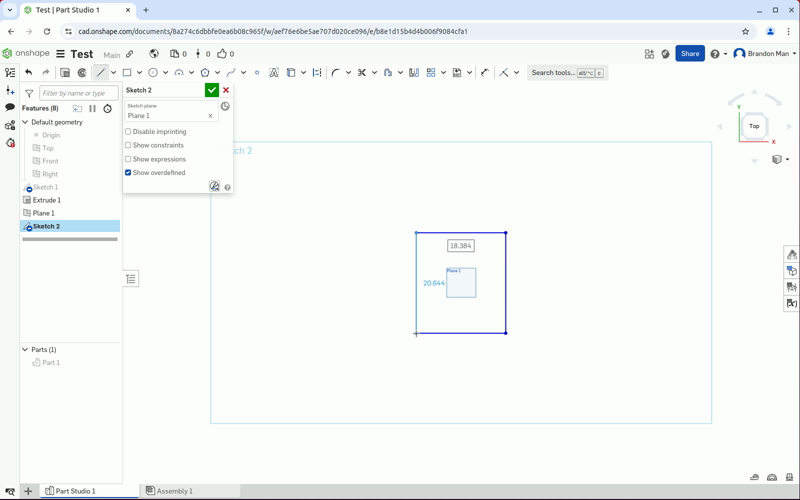
click(416, 333)
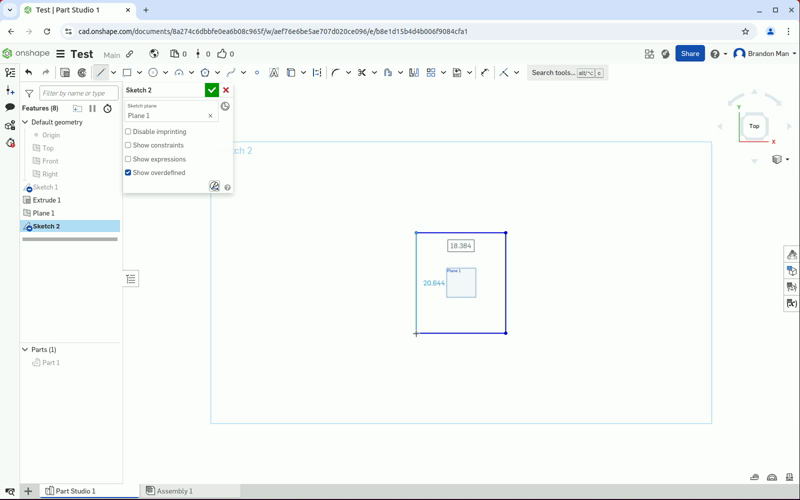
key(esc)
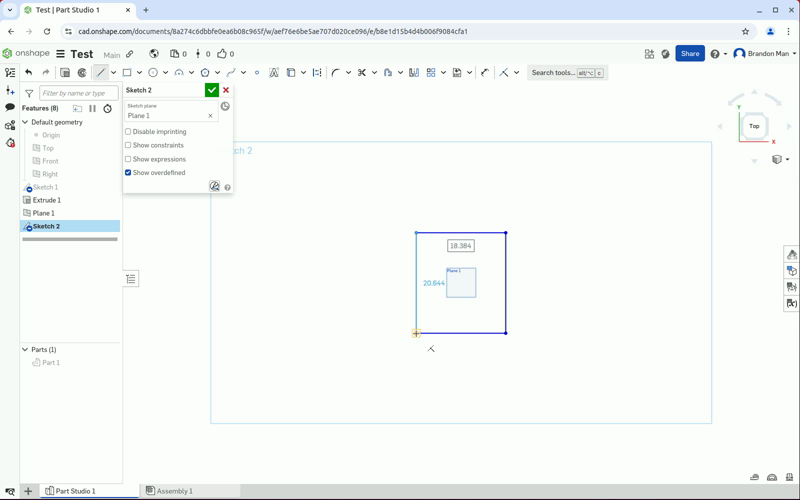
mouse_move(475, 253)
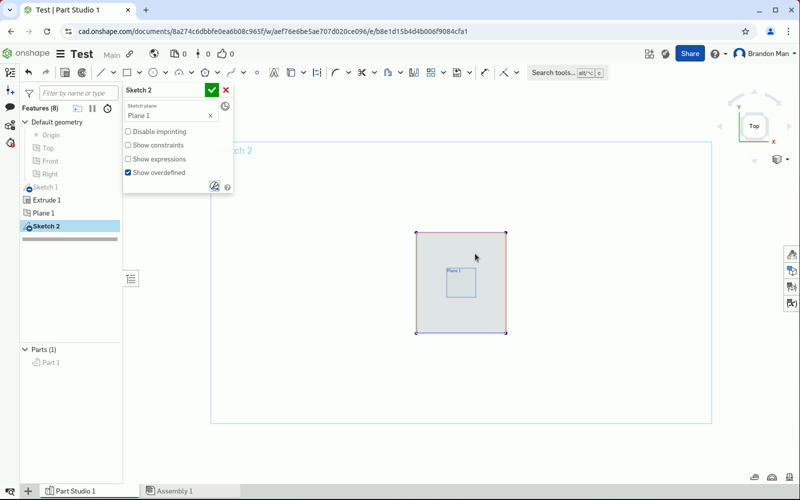
click(475, 253)
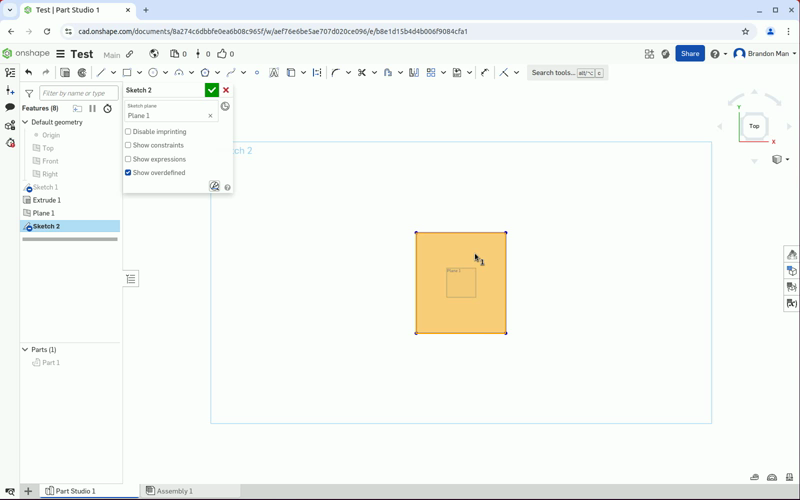
mouse_move(73, 352)
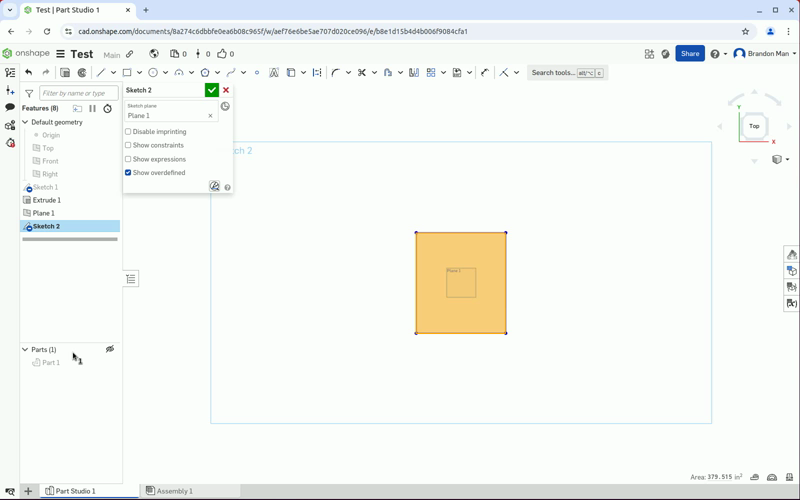
key(shift+y)
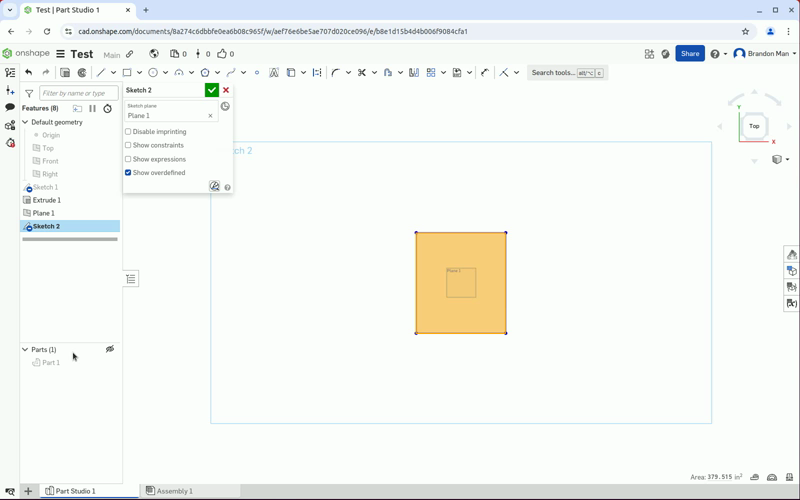
key(shift+e)
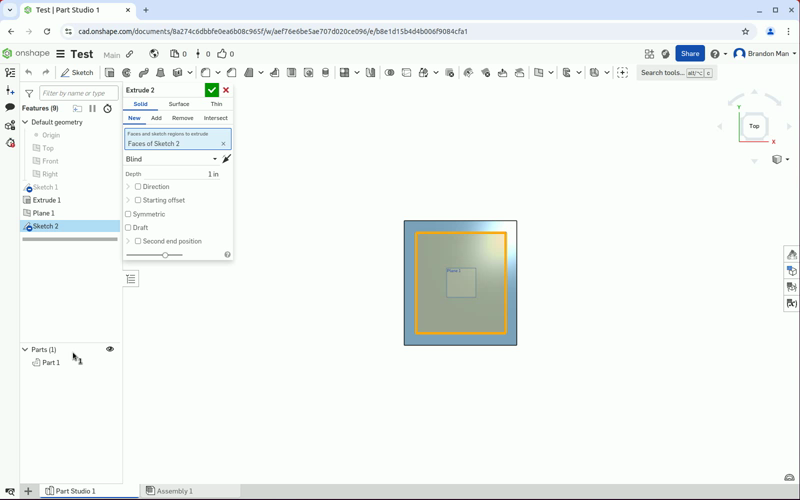
mouse_move(143, 106)
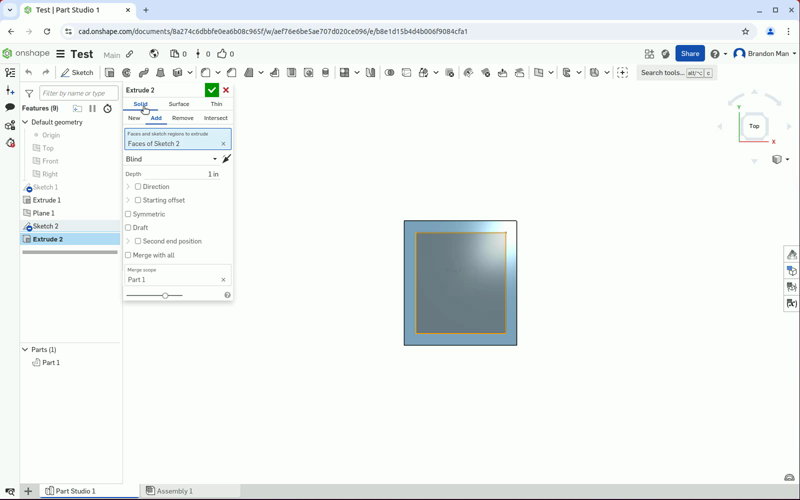
click(143, 106)
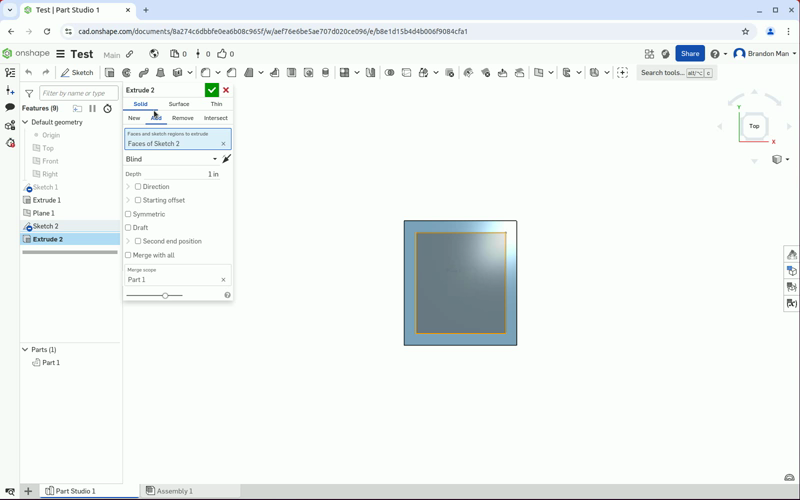
mouse_move(186, 120)
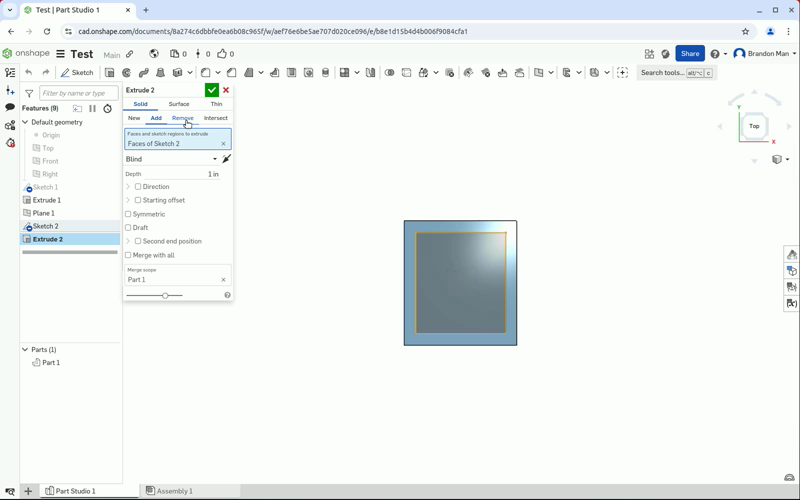
click(186, 120)
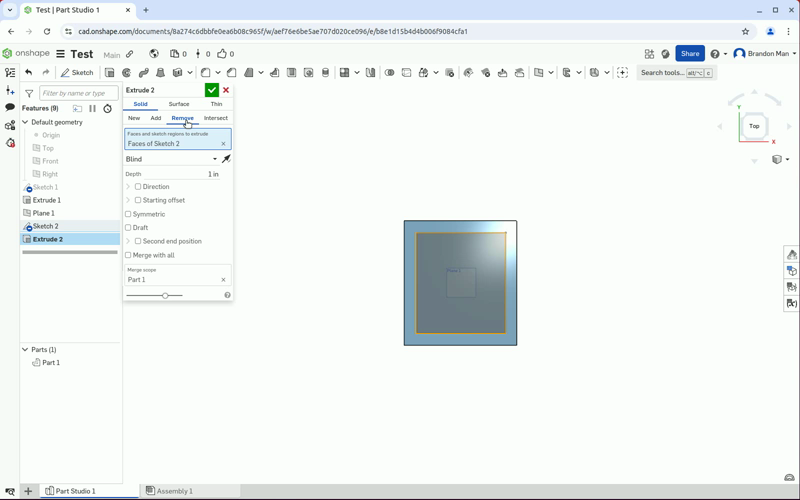
key(tab, 4)
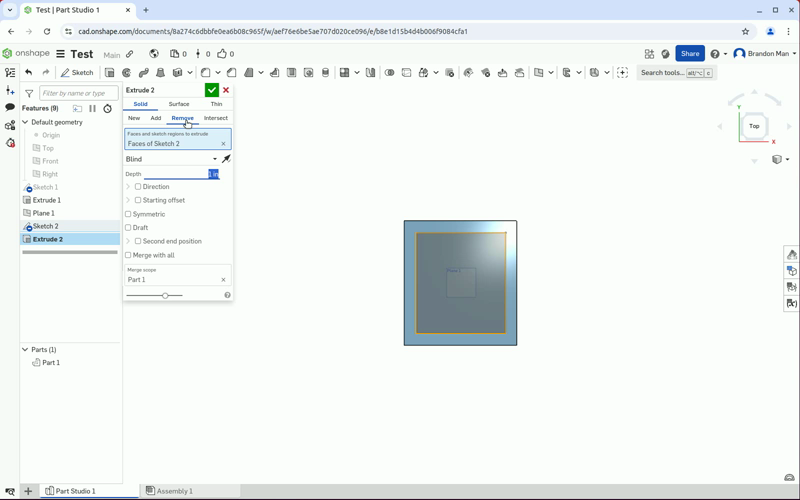
text(20.701)
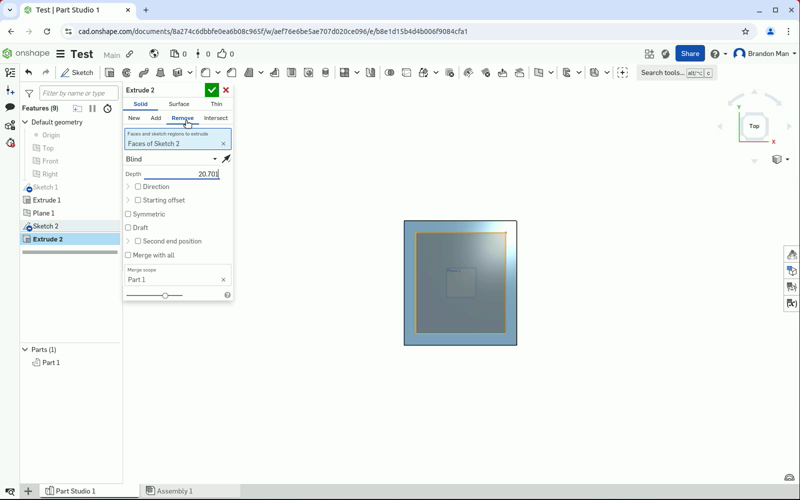
key(tab, 6)
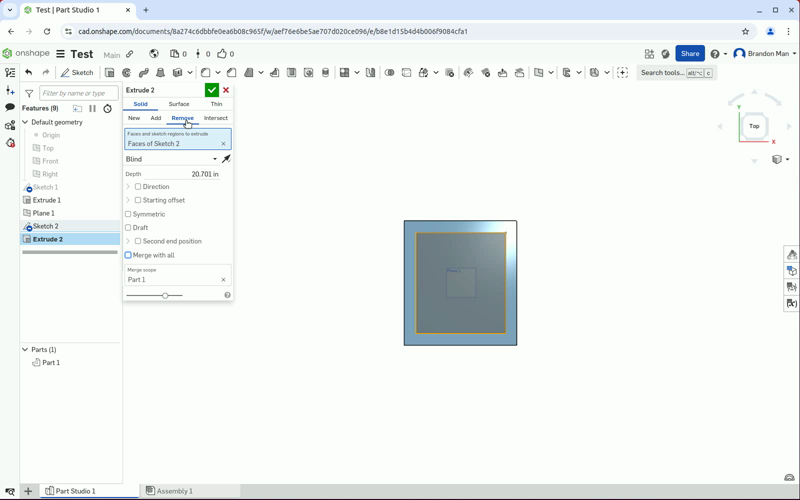
key(space)
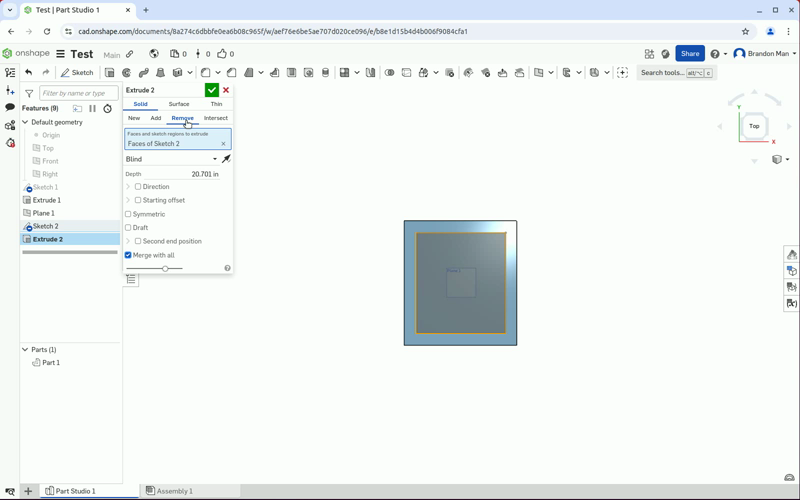
key(enter)
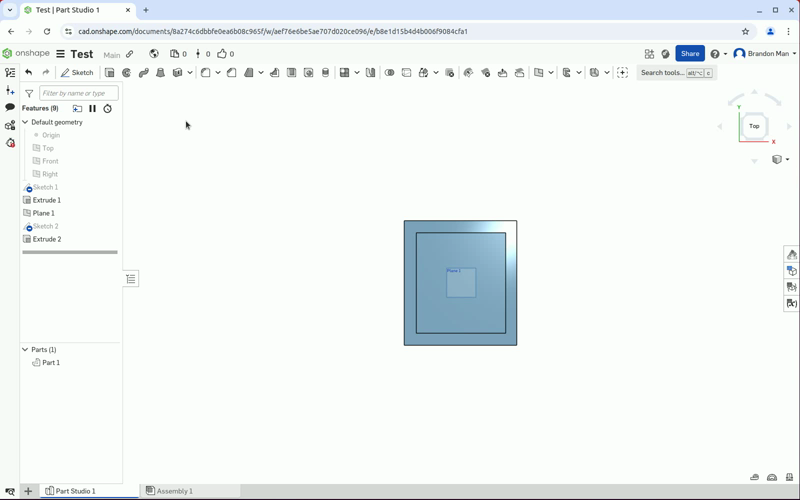
key(shift+h)
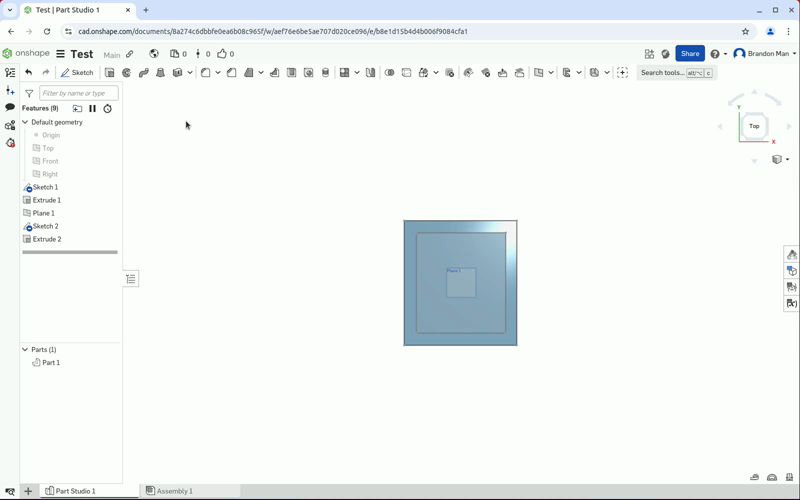
key(shift+h)
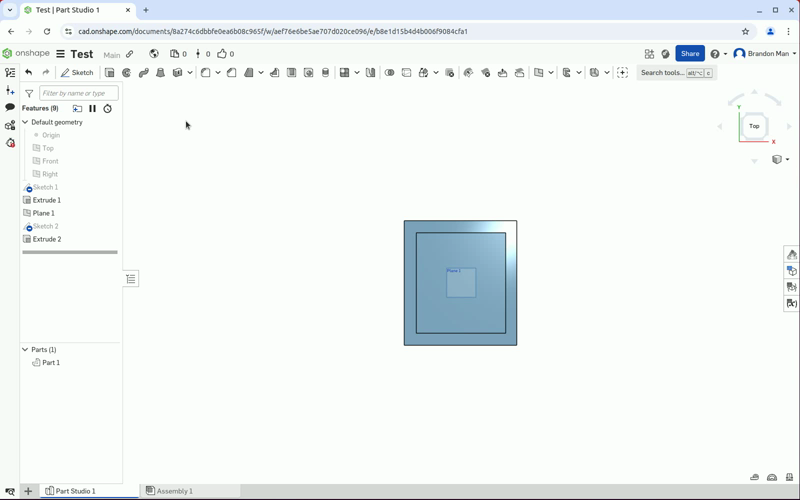
mouse_move(73, 189)
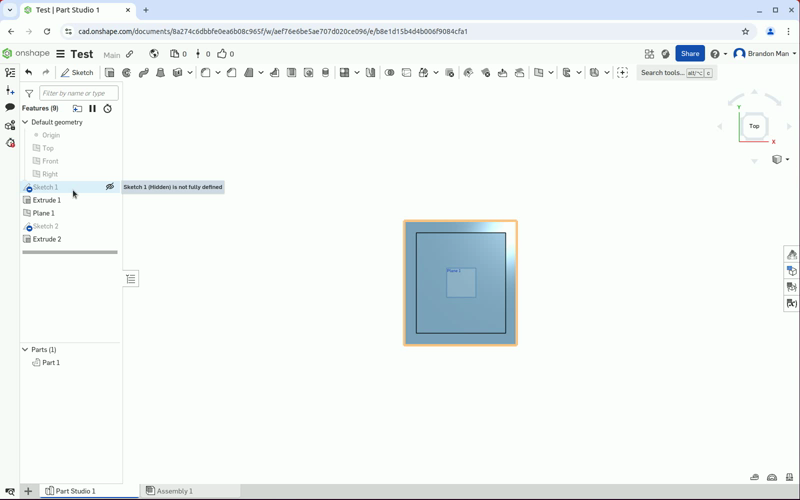
click(73, 189)
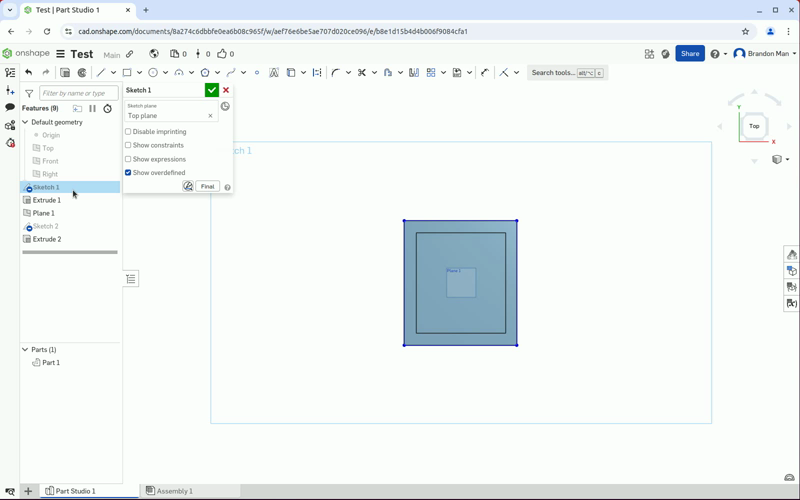
mouse_move(229, 92)
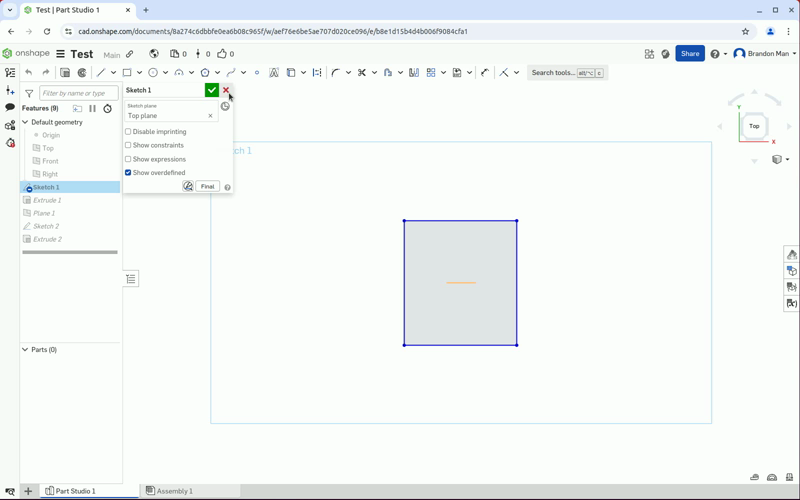
click(229, 92)
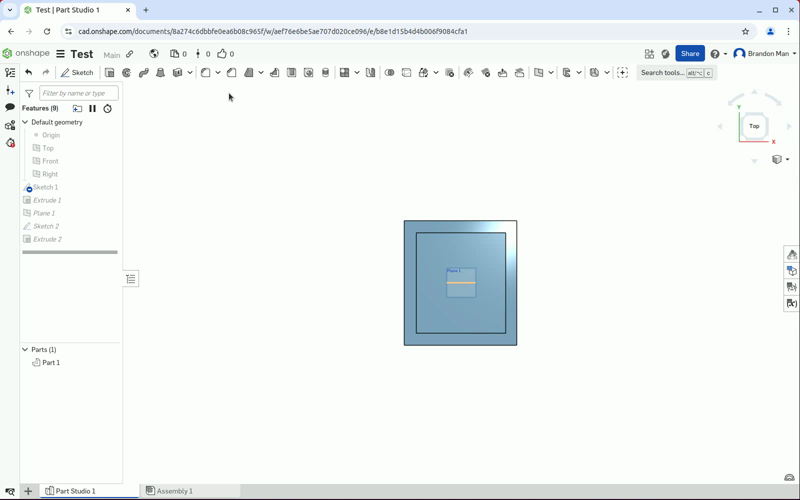
mouse_move(73, 352)
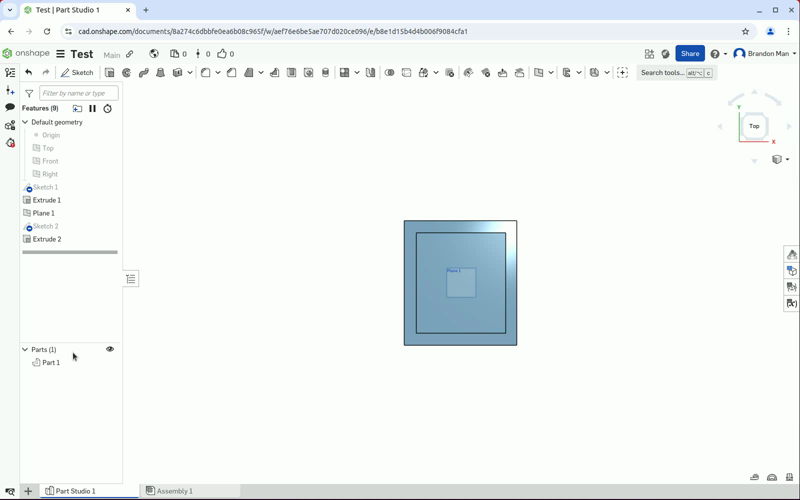
key(y)
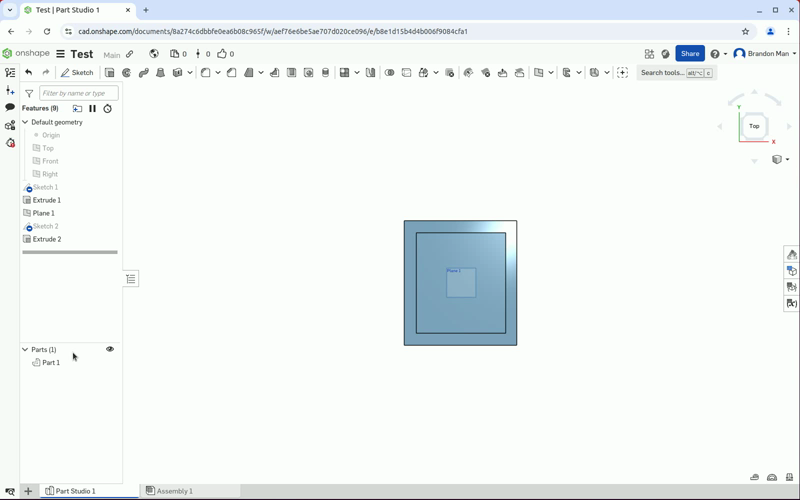
key(shift+p)
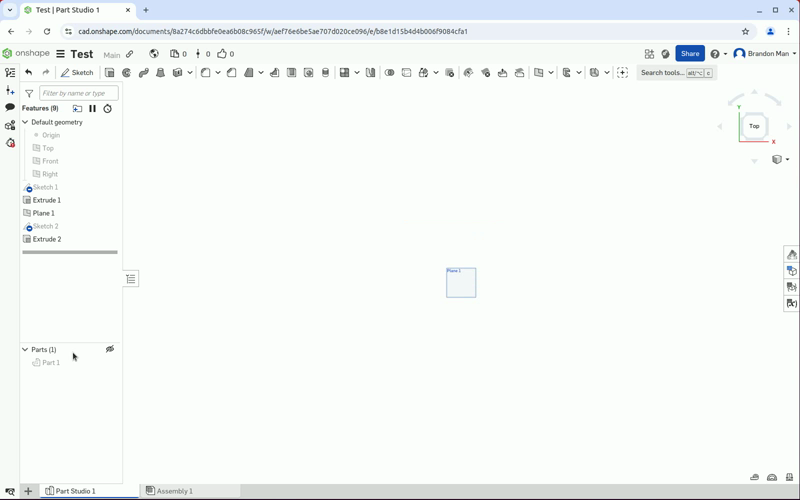
key(space)
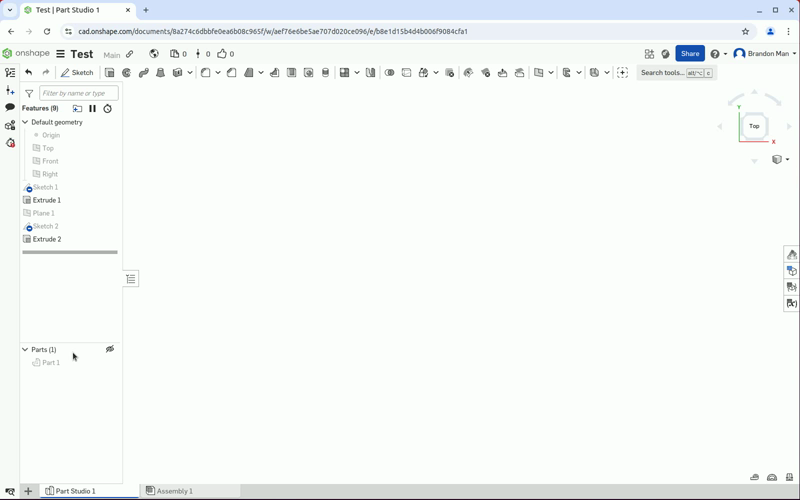
key_down(shift)
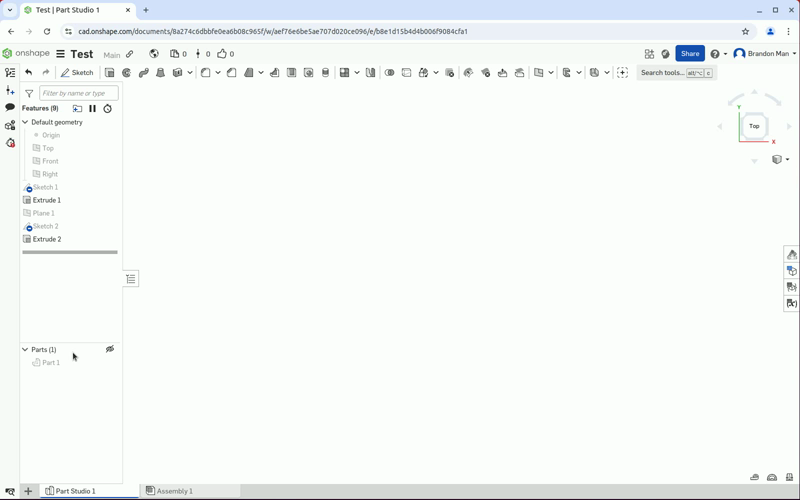
key(up)
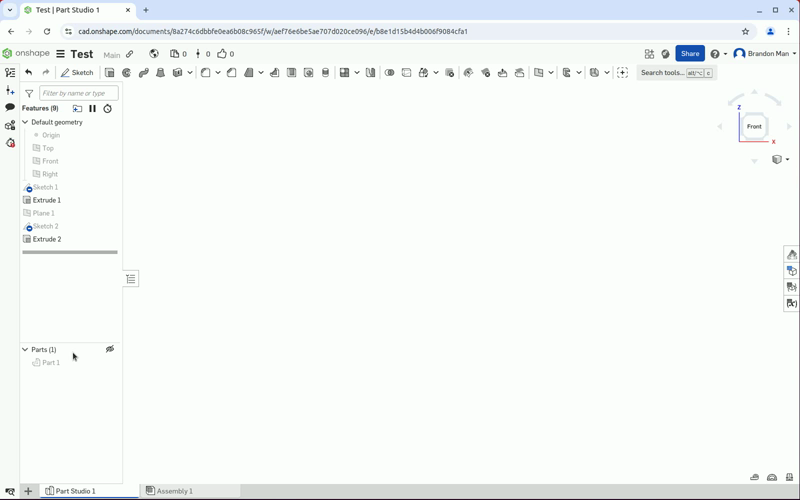
key_up(shift)
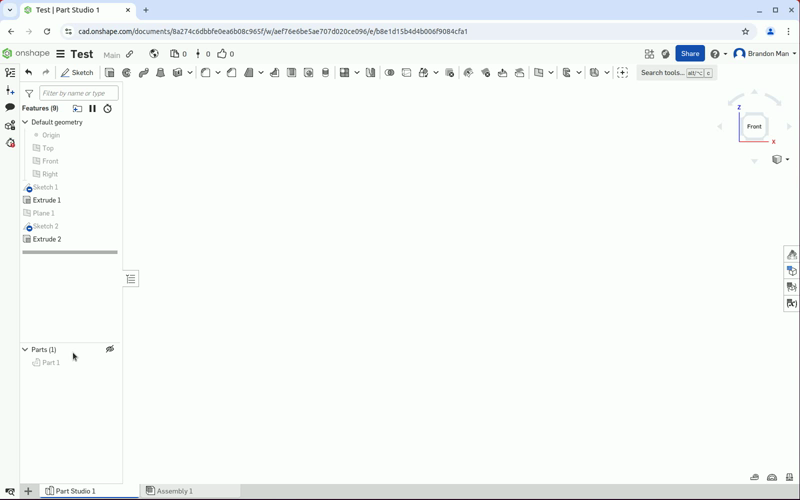
mouse_move(73, 352)
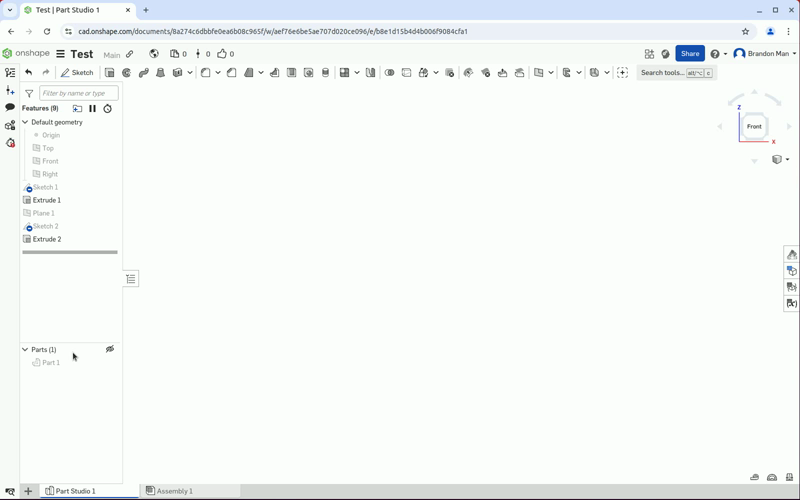
key(shift+y)
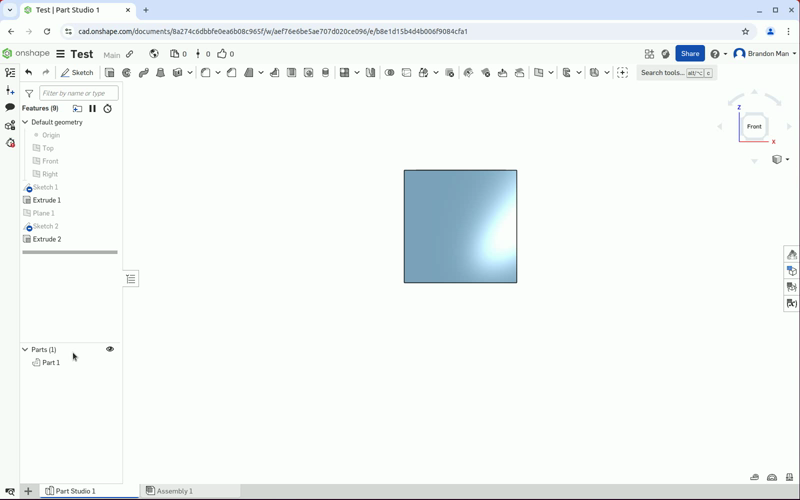
mouse_move(541, 75)
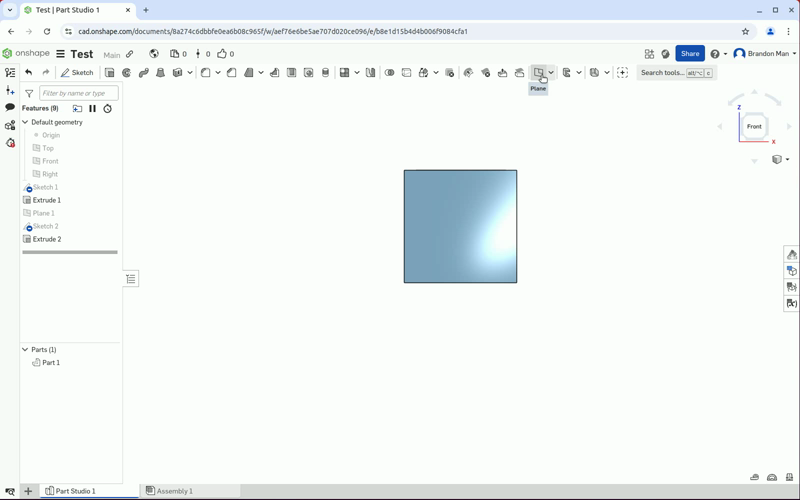
click(541, 75)
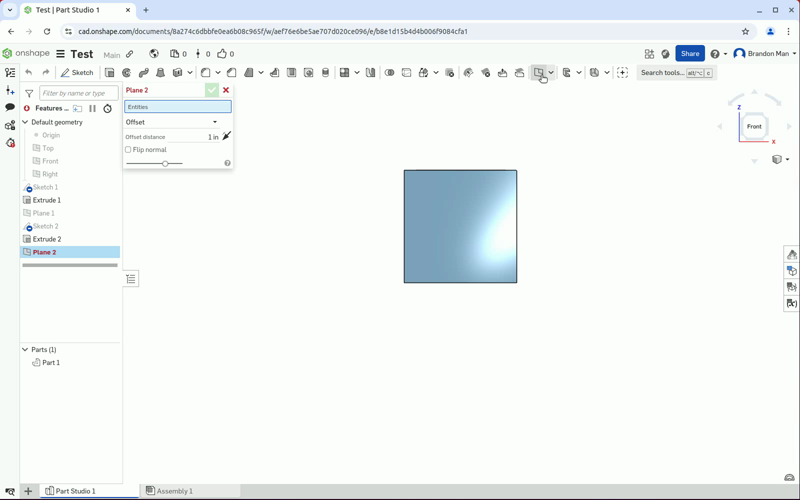
mouse_move(73, 163)
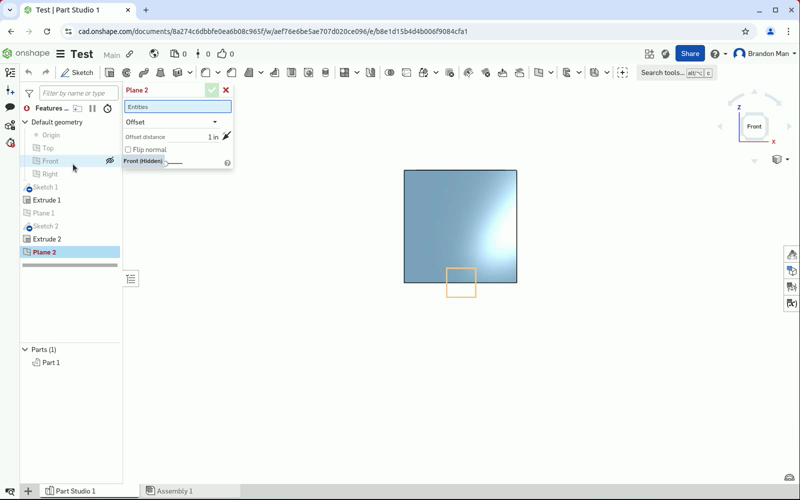
click(73, 163)
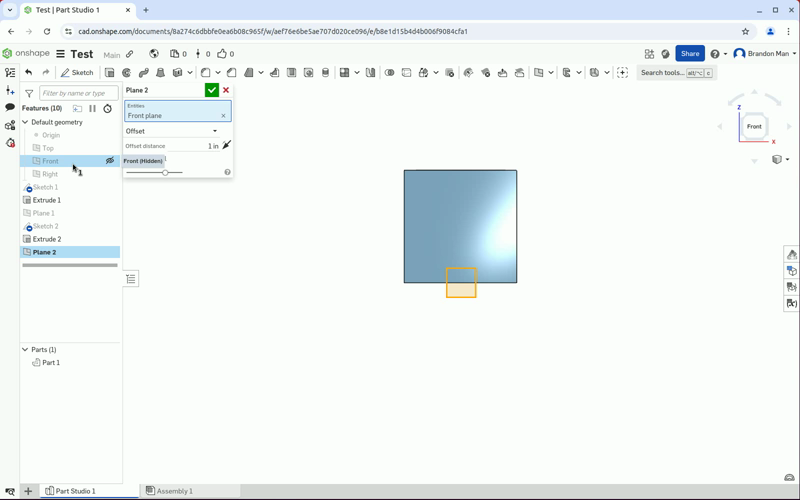
key(tab, 2)
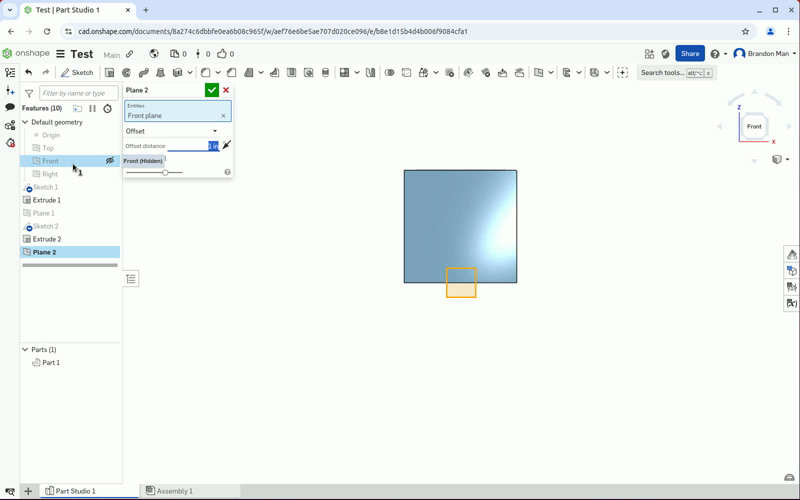
text(12.756)
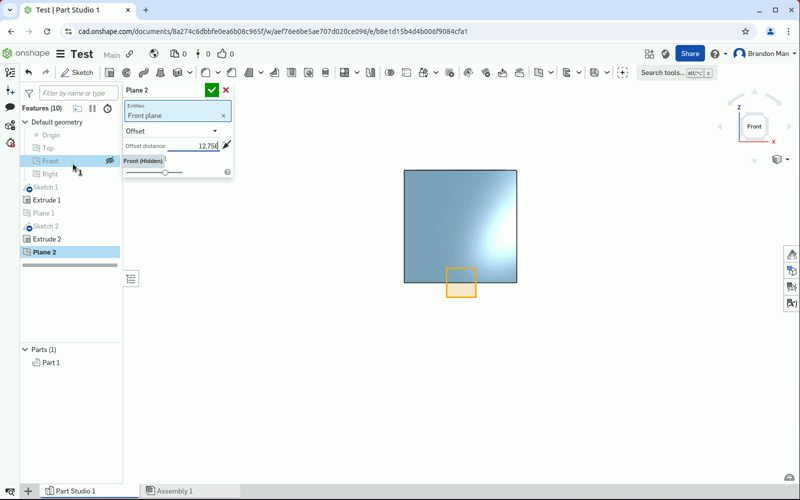
key(enter, 2)
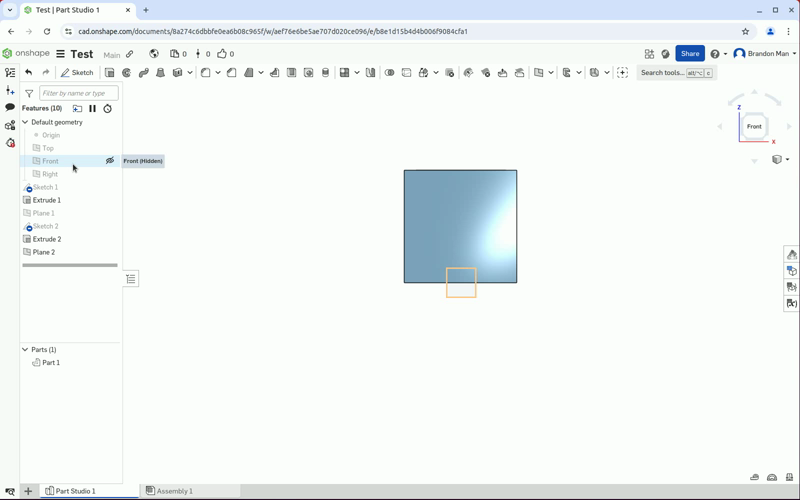
key(shift+s)
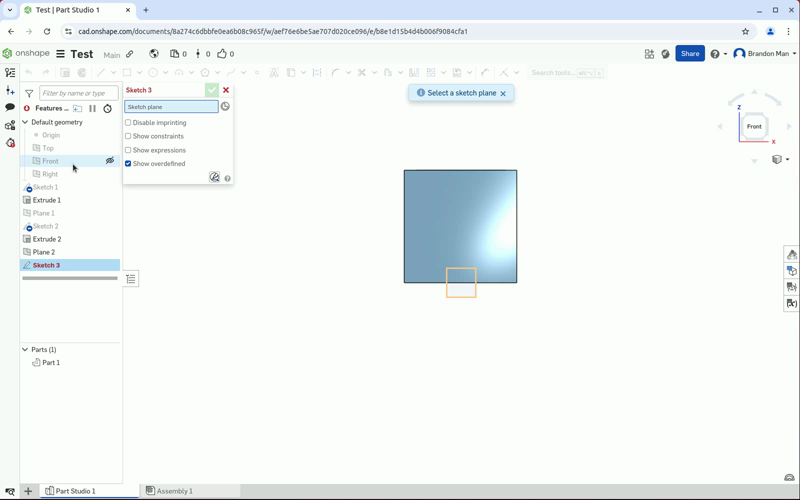
mouse_move(73, 254)
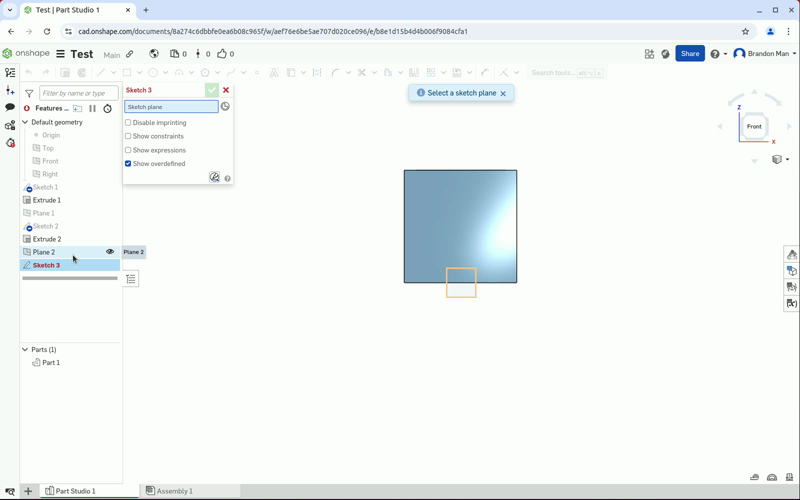
click(73, 254)
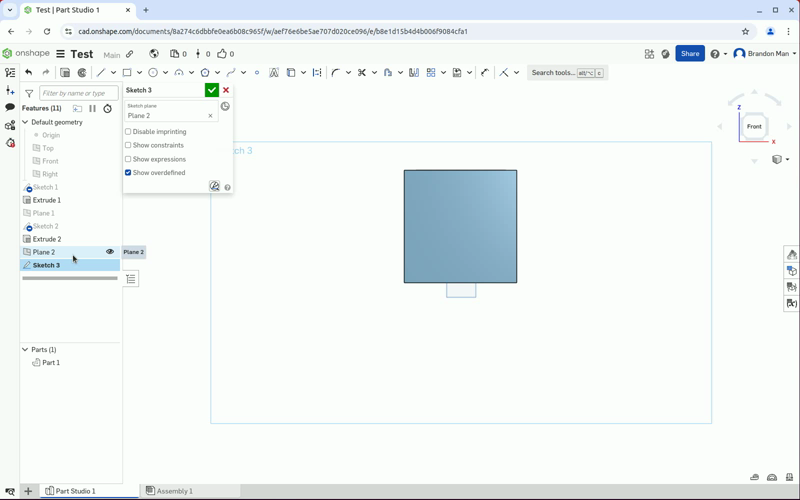
mouse_move(73, 352)
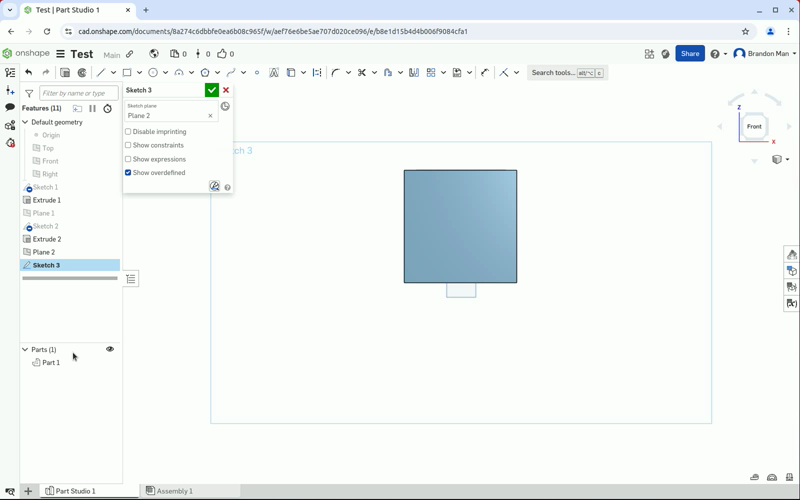
key(y)
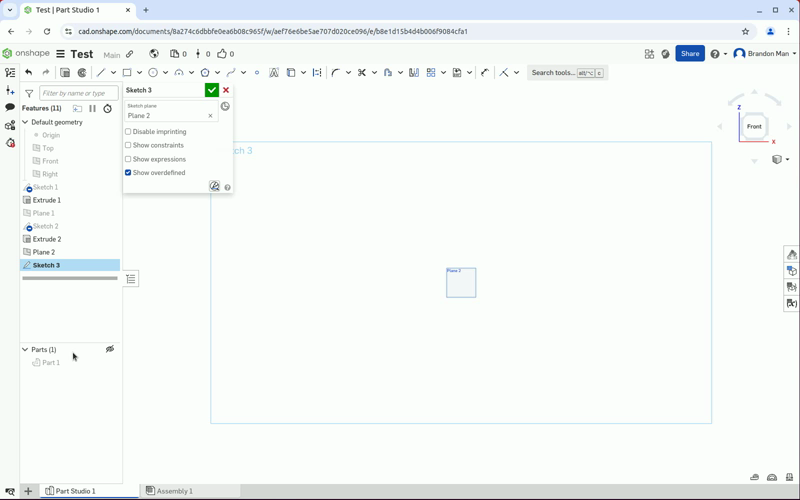
key(l)
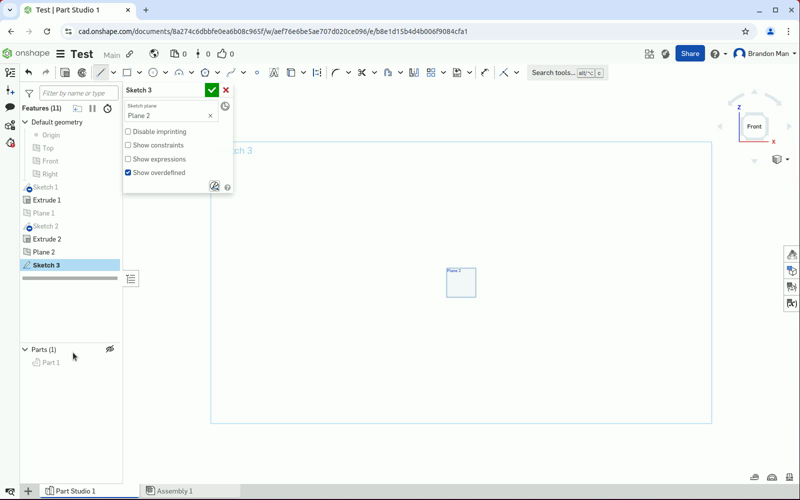
key_down(shift)
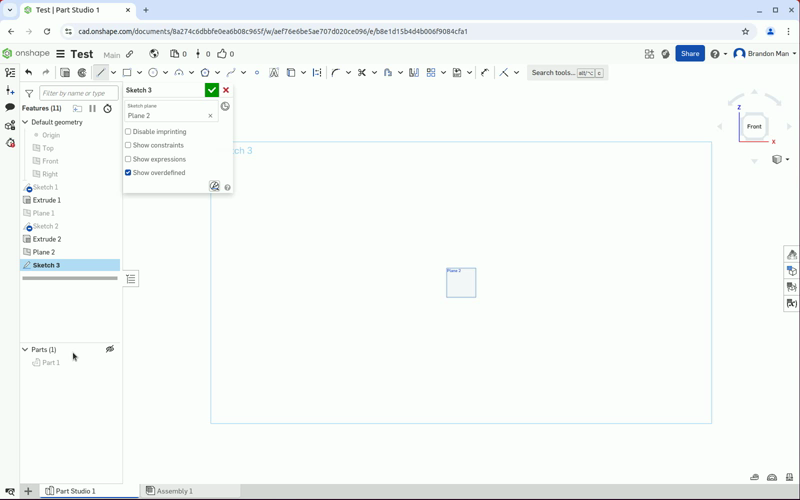
mouse_move(416, 260)
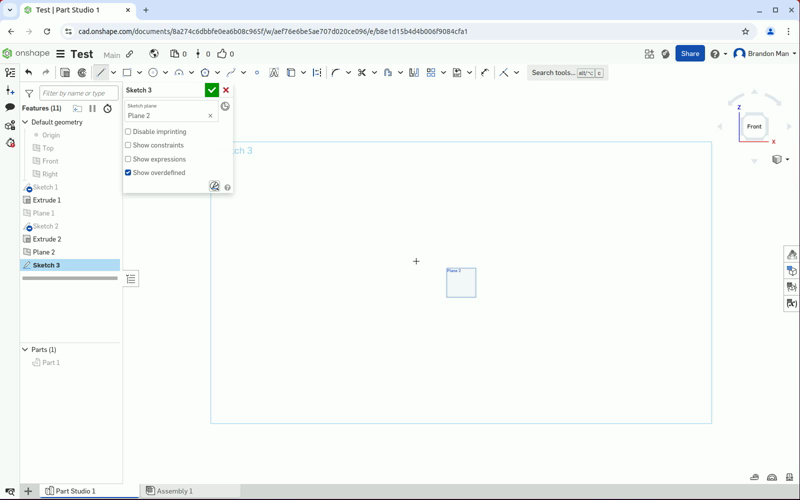
click(416, 260)
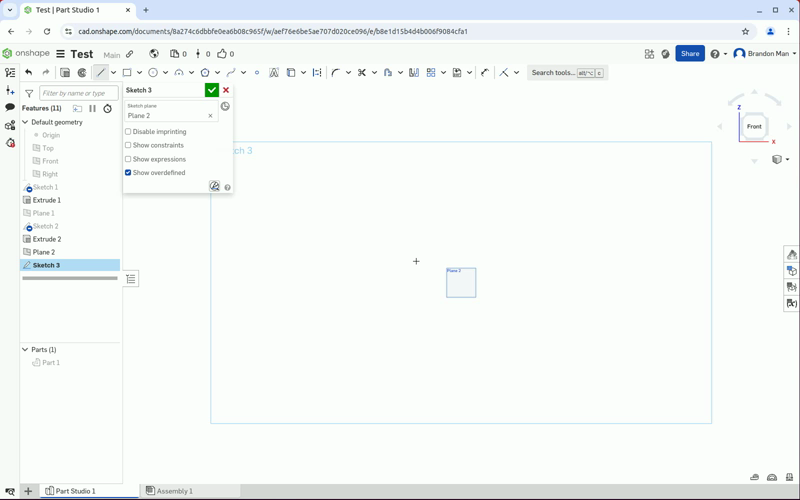
key_up(shift)
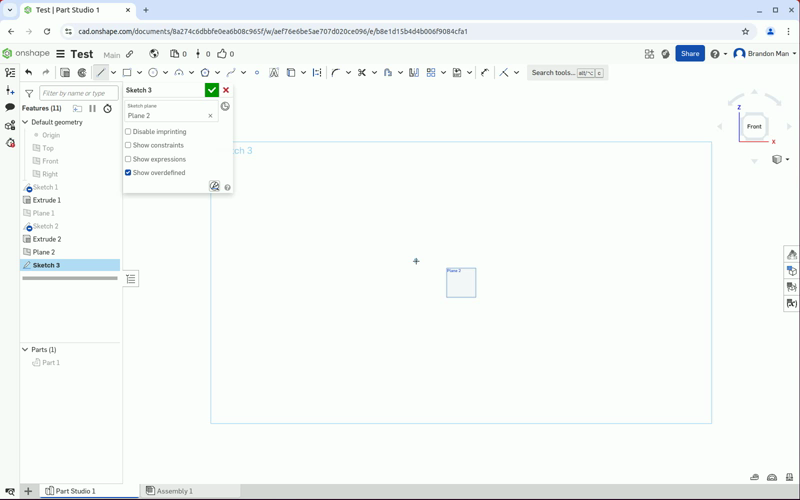
key_down(shift)
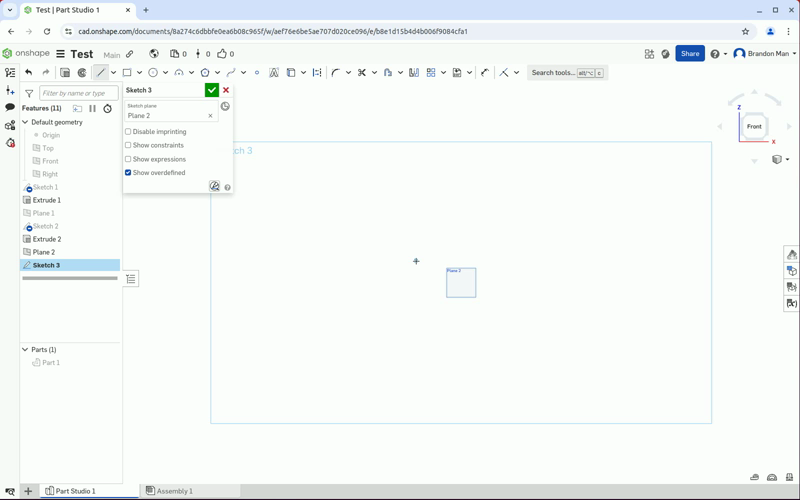
mouse_move(506, 260)
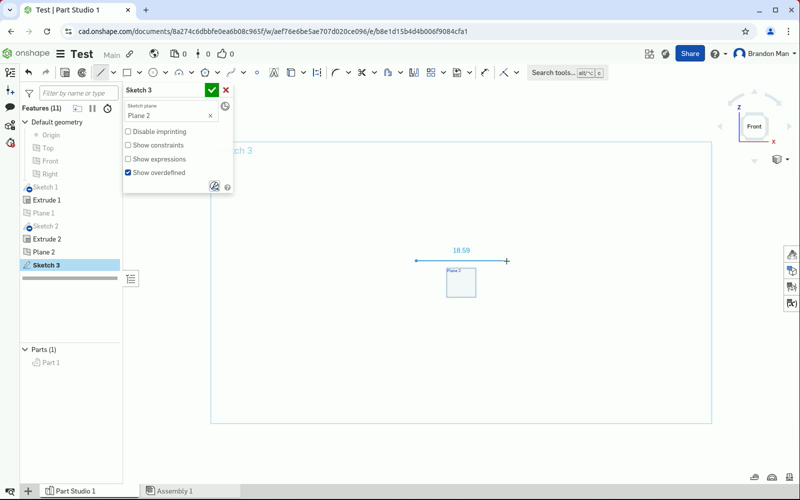
click(506, 260)
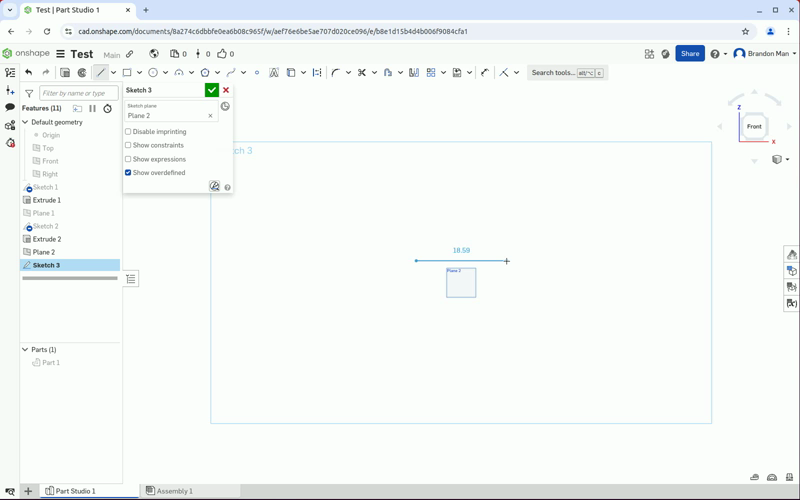
key_up(shift)
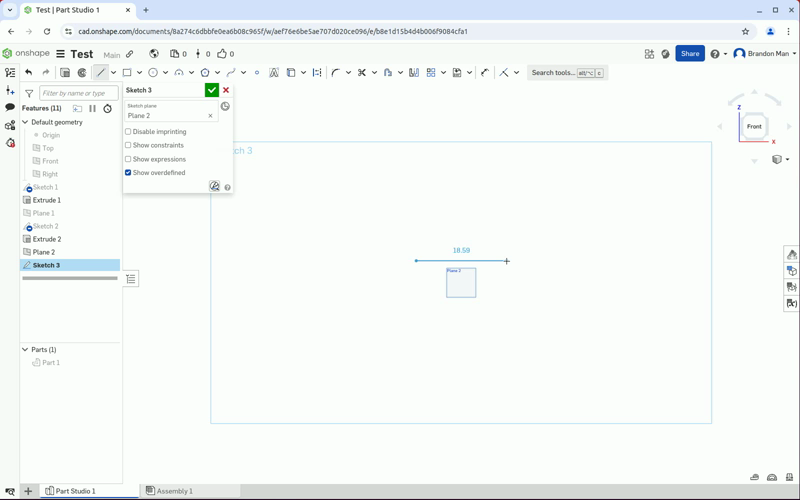
key_down(shift)
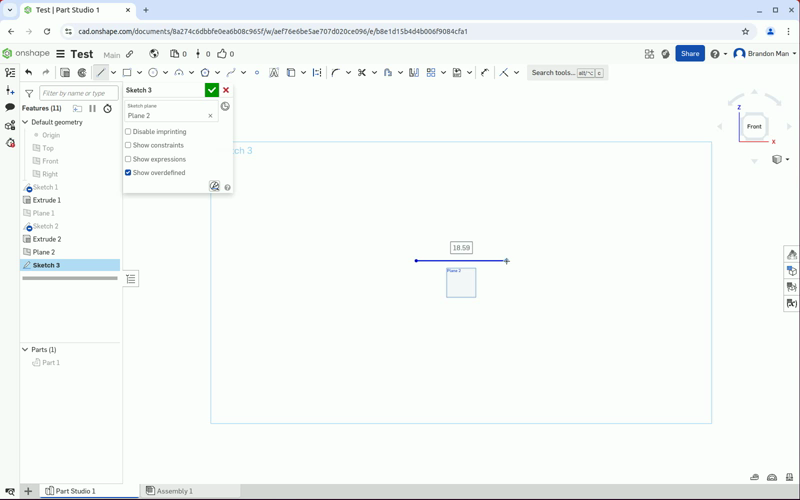
mouse_move(506, 170)
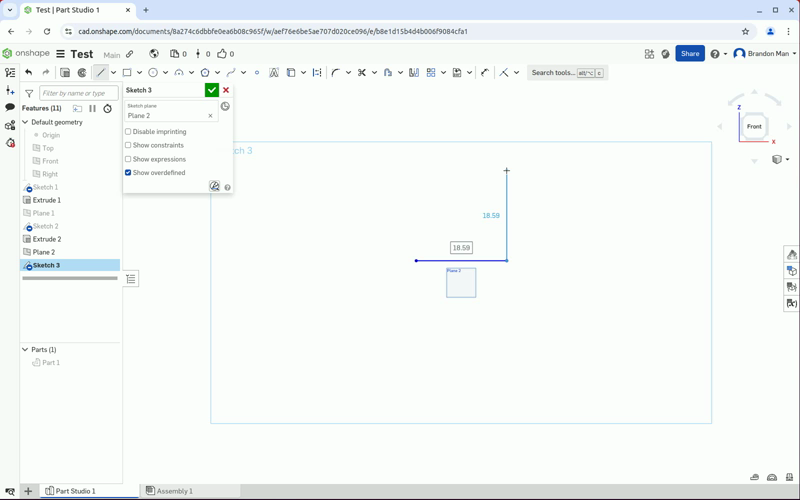
click(506, 170)
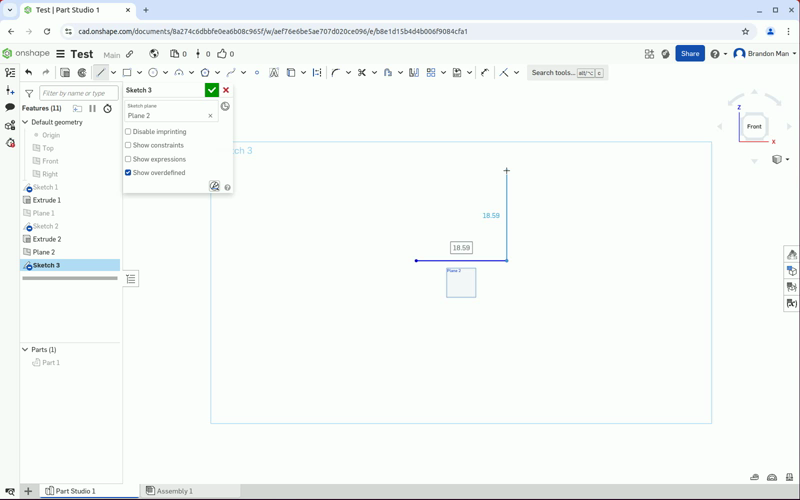
key_up(shift)
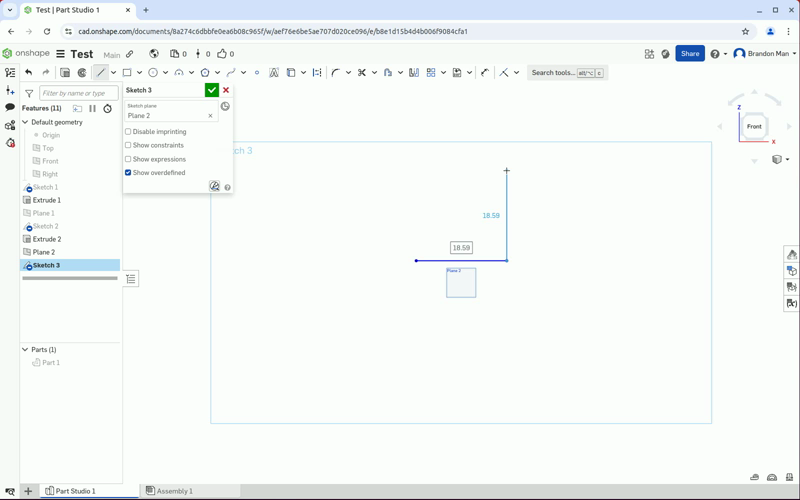
key_down(shift)
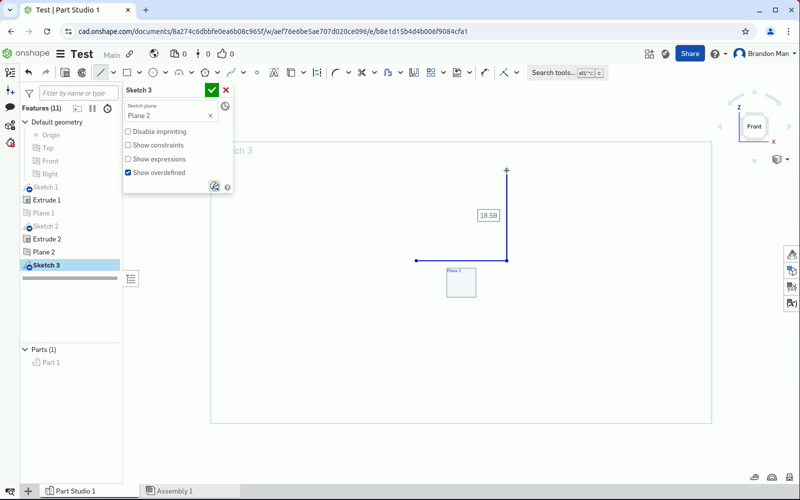
mouse_move(416, 170)
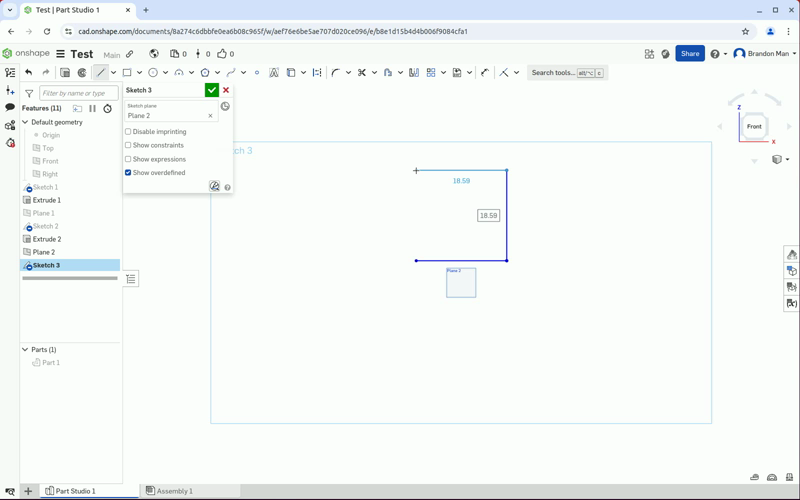
click(416, 170)
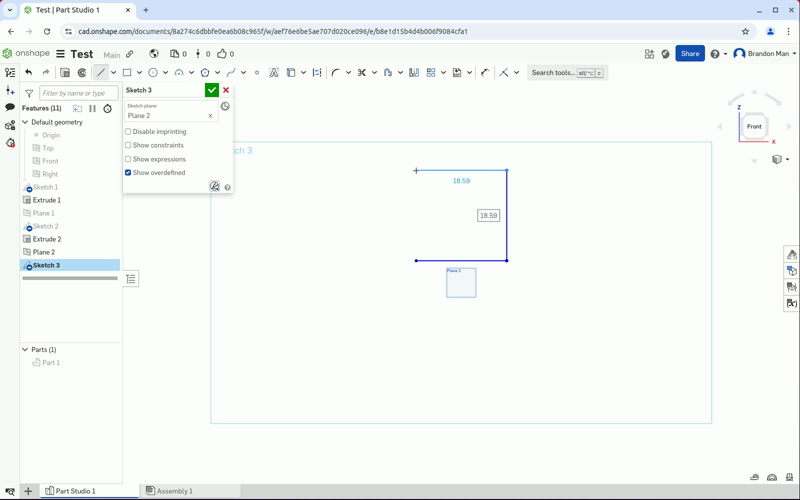
key_up(shift)
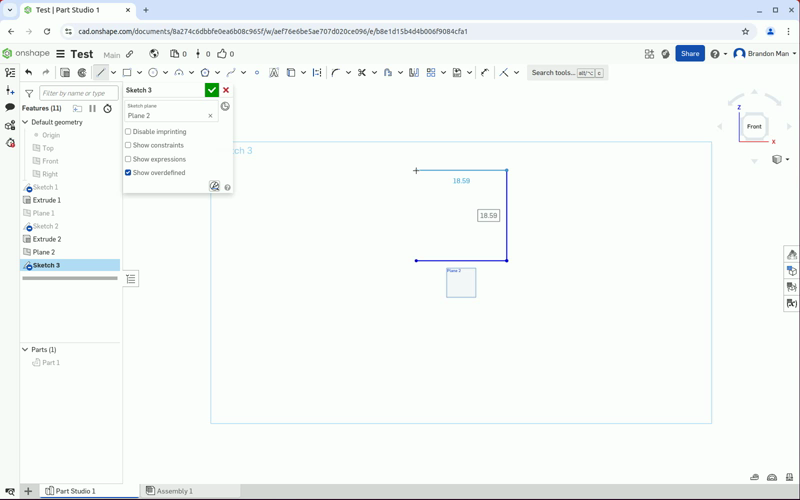
key_down(shift)
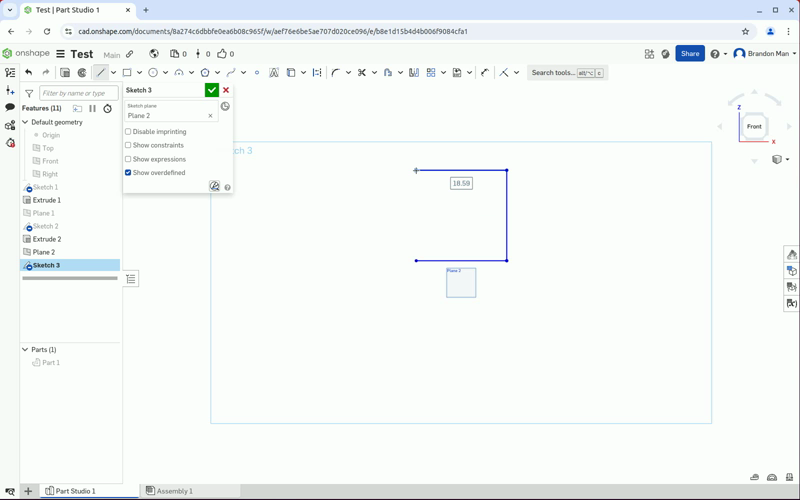
mouse_move(416, 260)
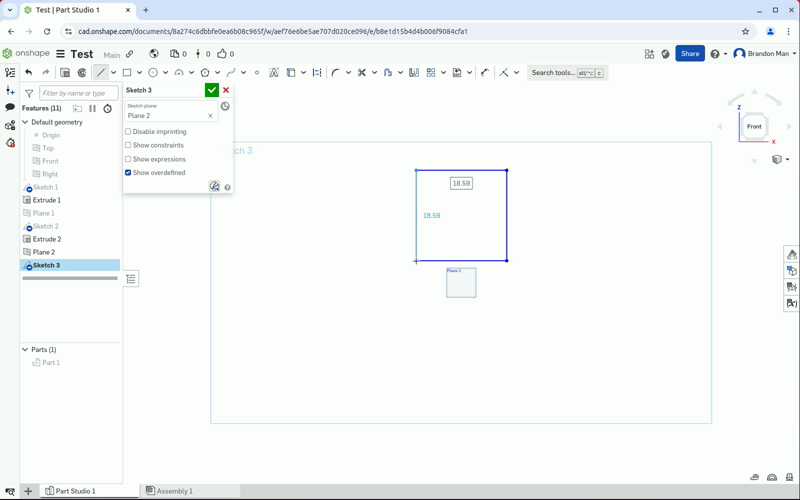
key_up(shift)
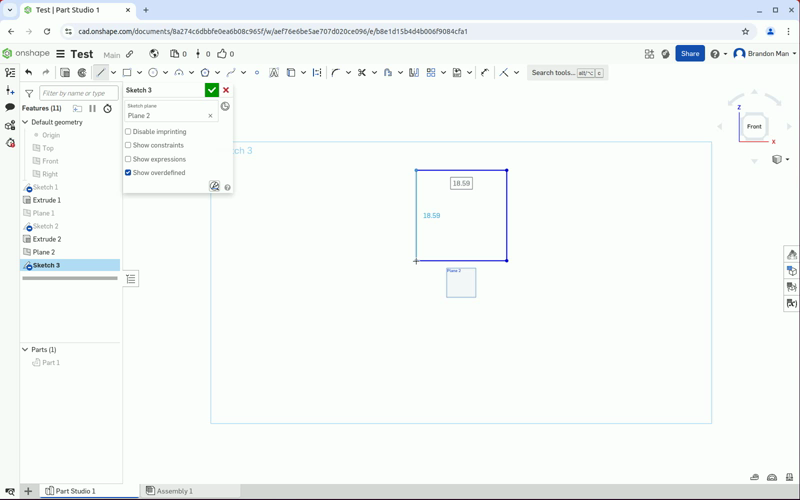
click(416, 260)
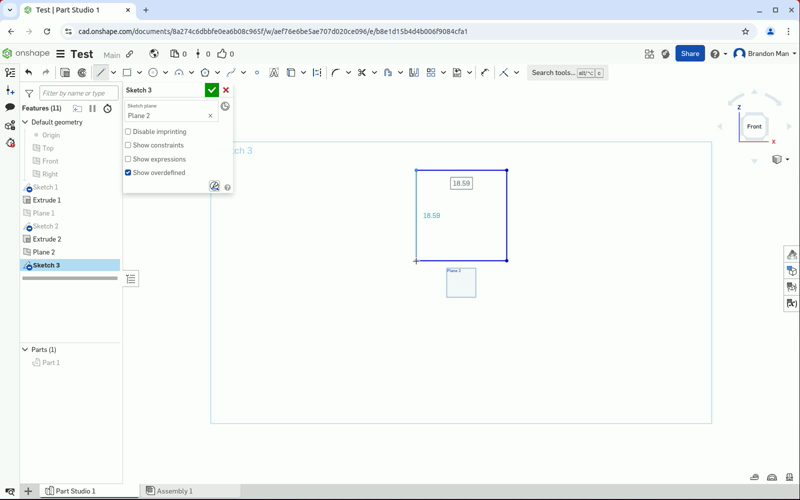
key(esc)
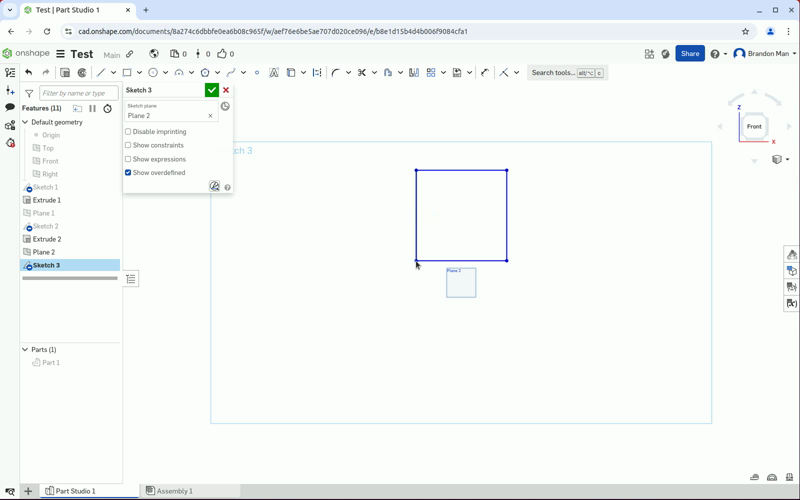
mouse_move(426, 246)
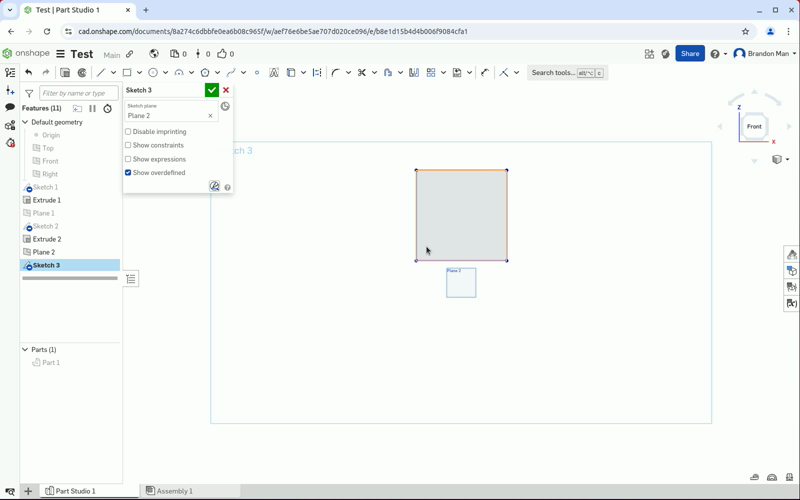
click(426, 246)
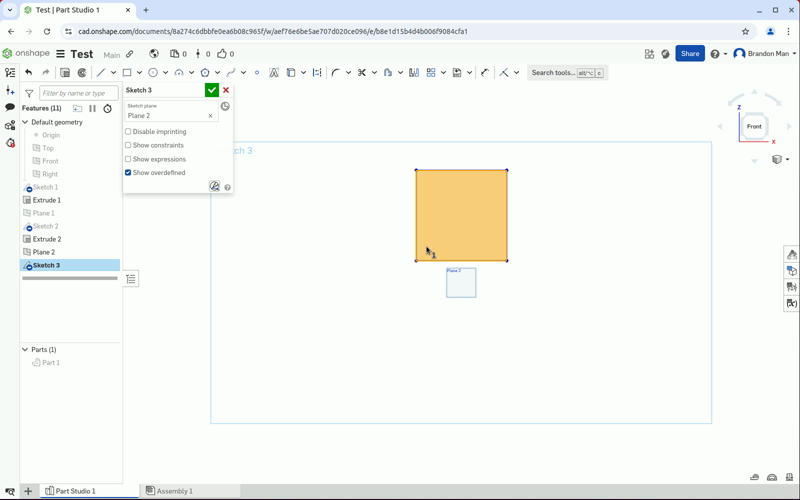
mouse_move(73, 352)
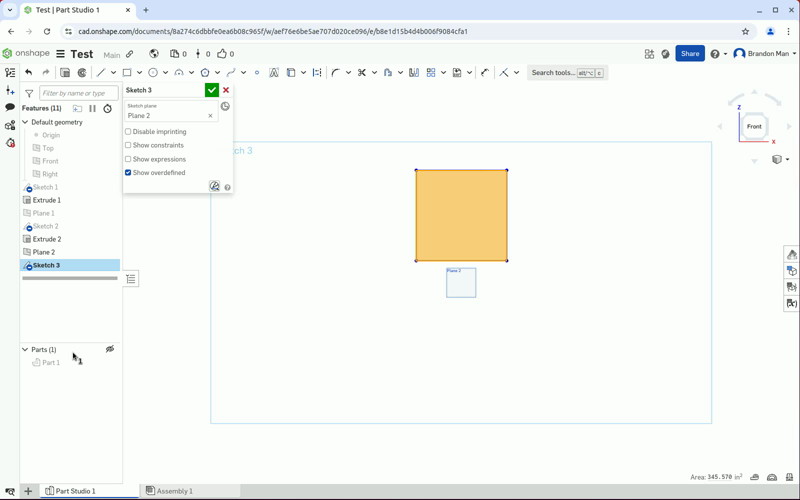
key(shift+y)
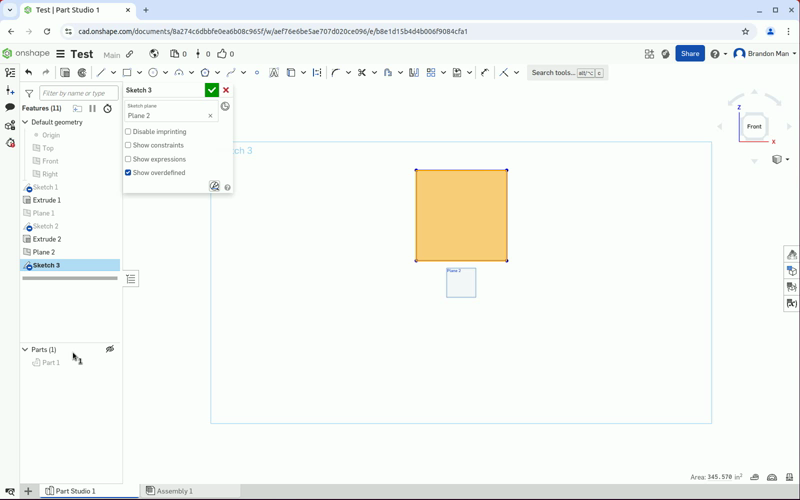
key(shift+e)
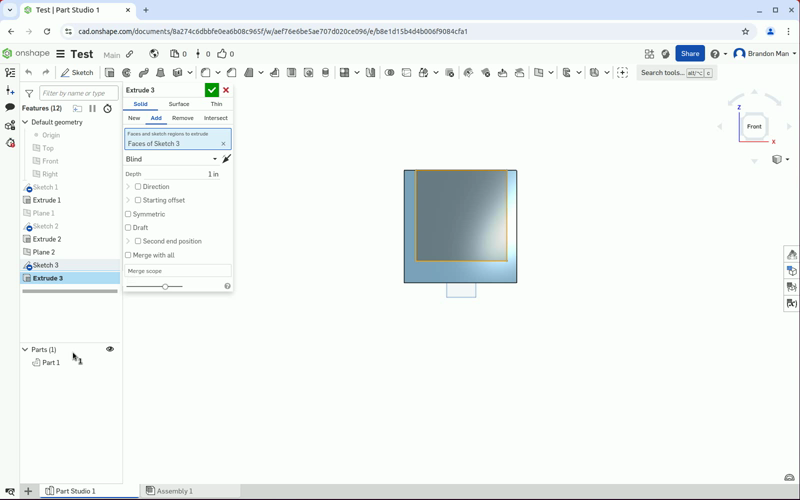
mouse_move(143, 106)
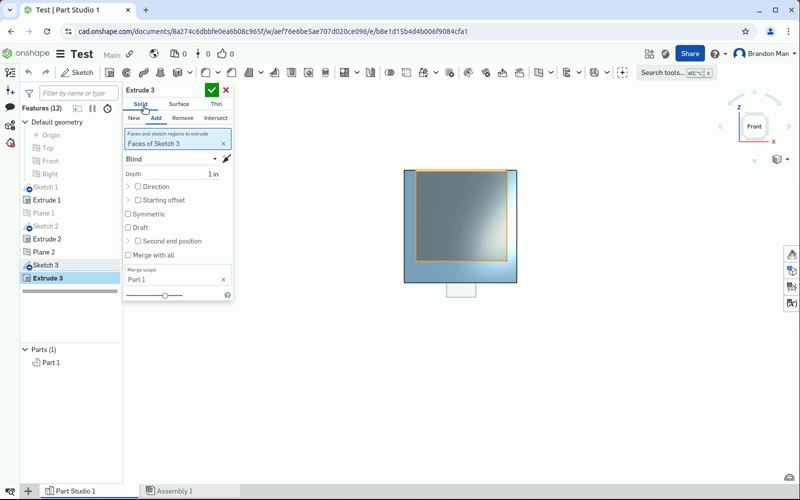
click(143, 106)
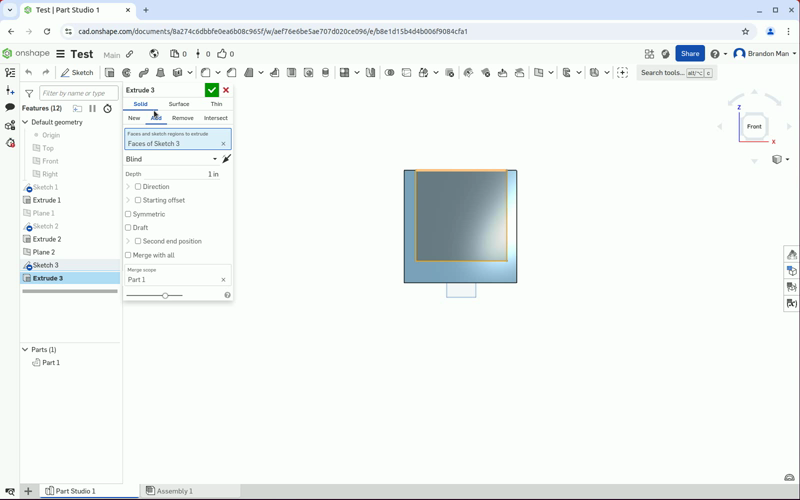
mouse_move(186, 120)
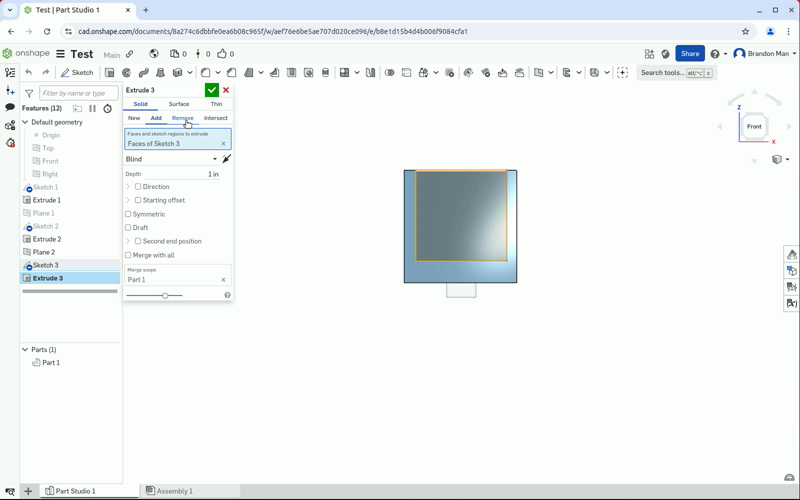
click(186, 120)
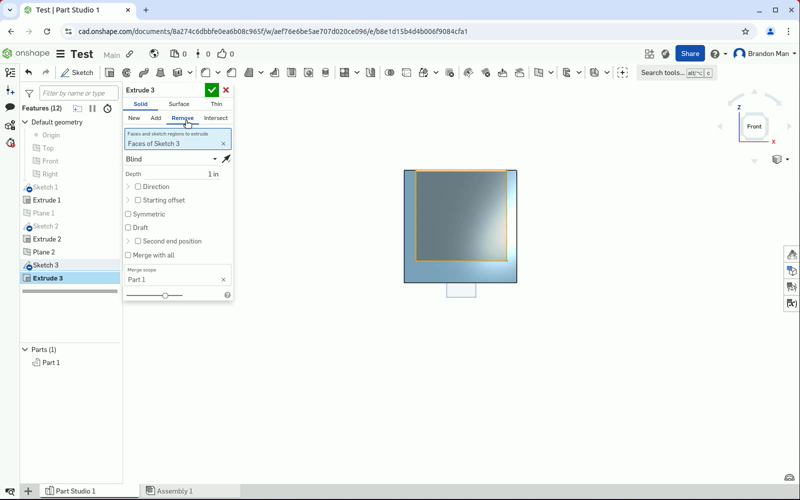
key(tab, 4)
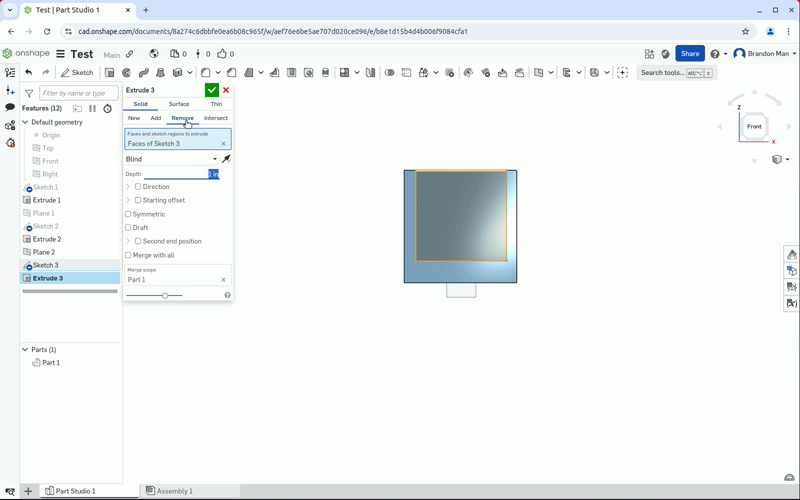
text(2.407)
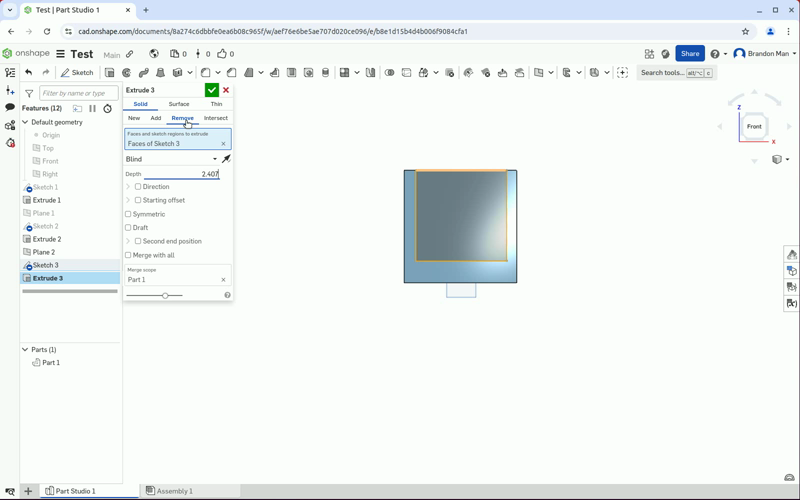
key(tab, 6)
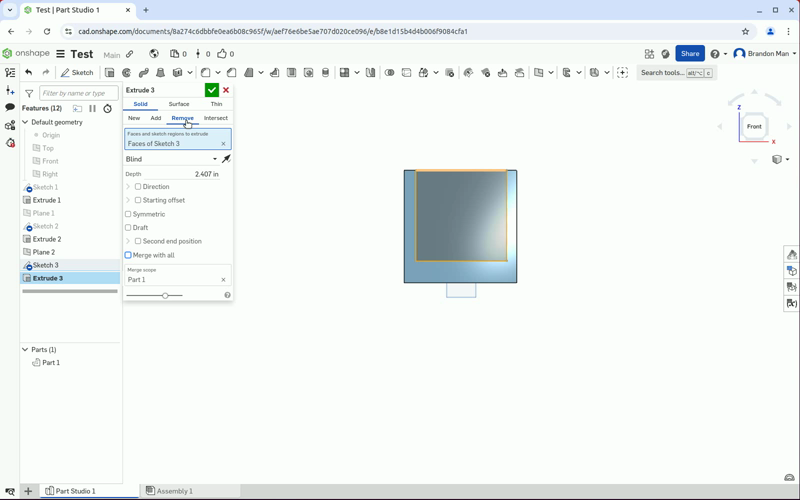
key(space)
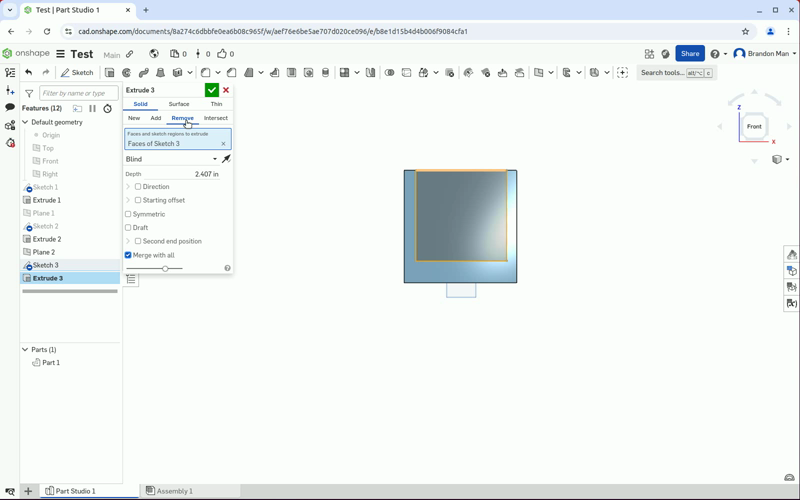
key(enter)
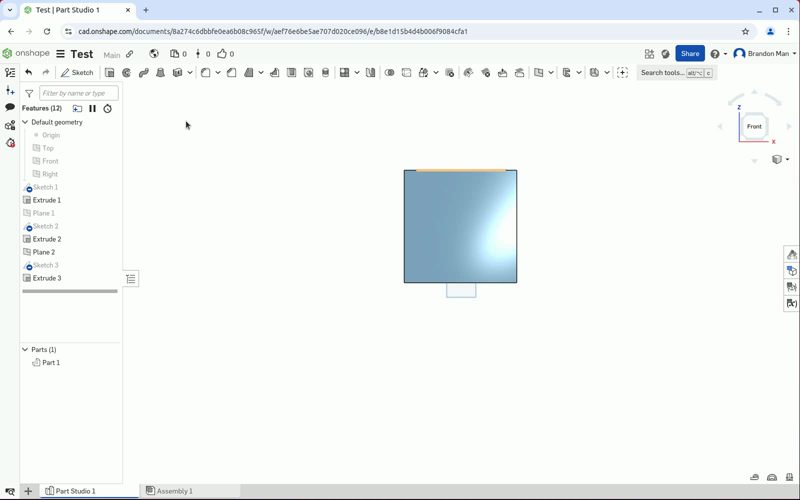
key(shift+h)
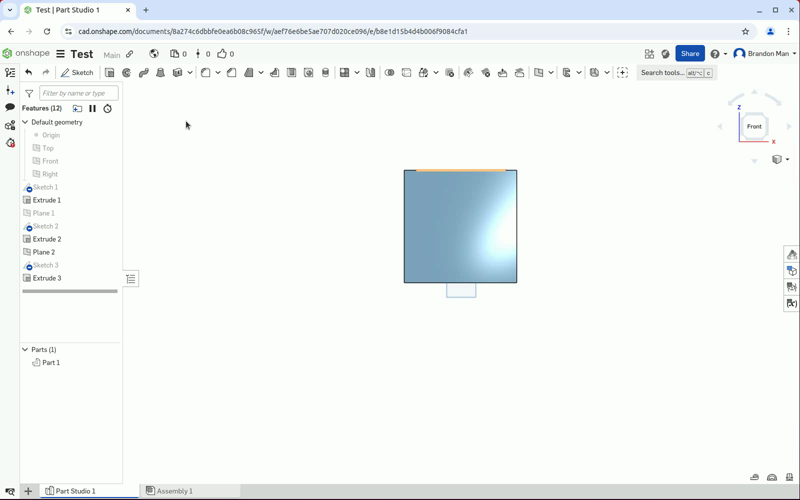
key(shift+h)
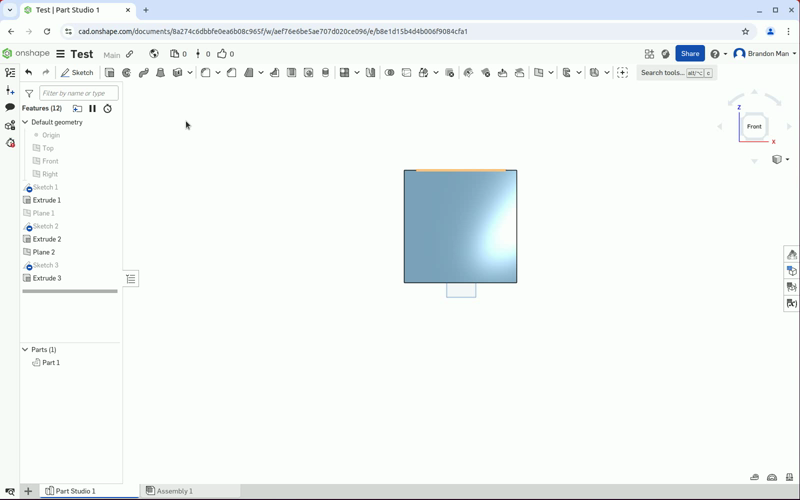
key(shift+7)
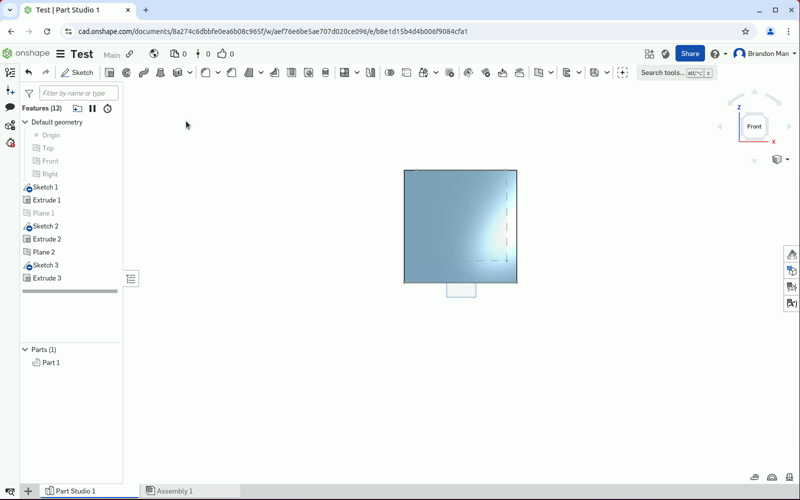
key(left, 2)
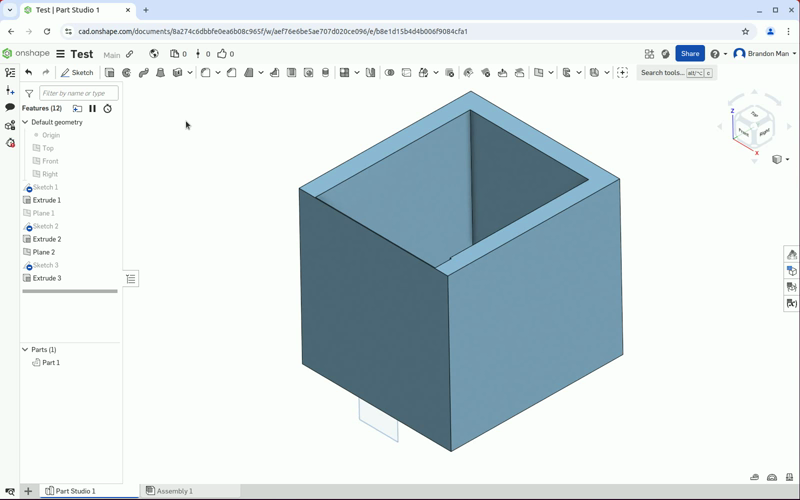
key(down, 2)
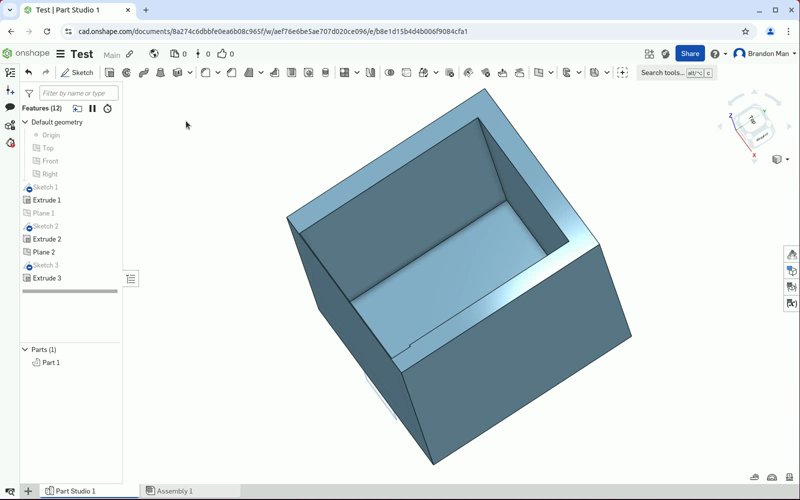
key(up, 2)
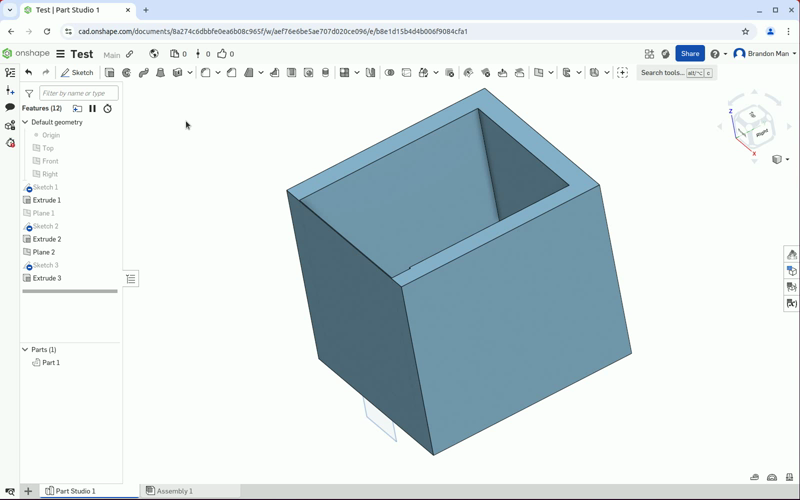
key(right, 2)
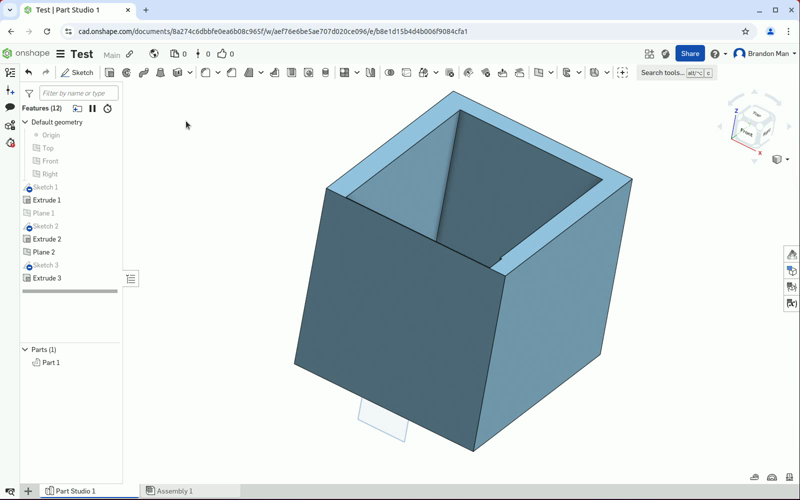
mouse_move(73, 189)
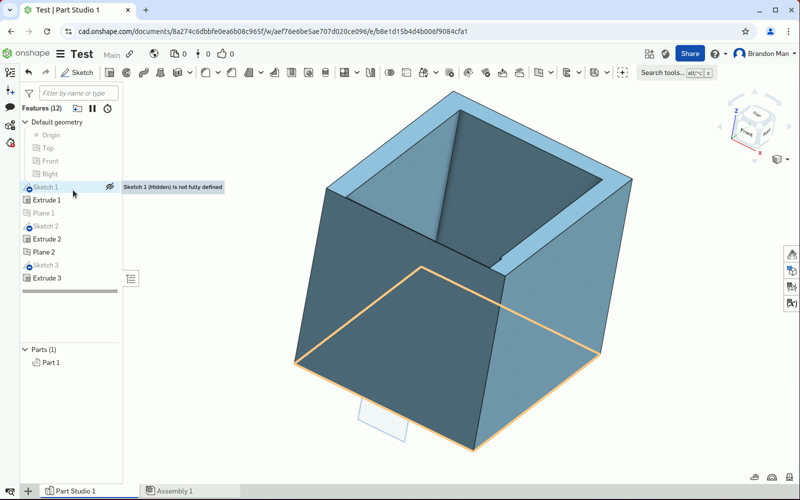
click(73, 189)